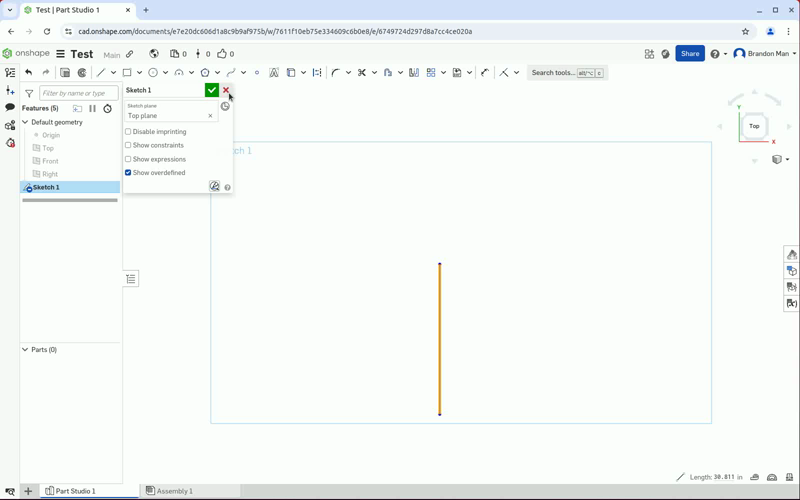
key(shift+h)
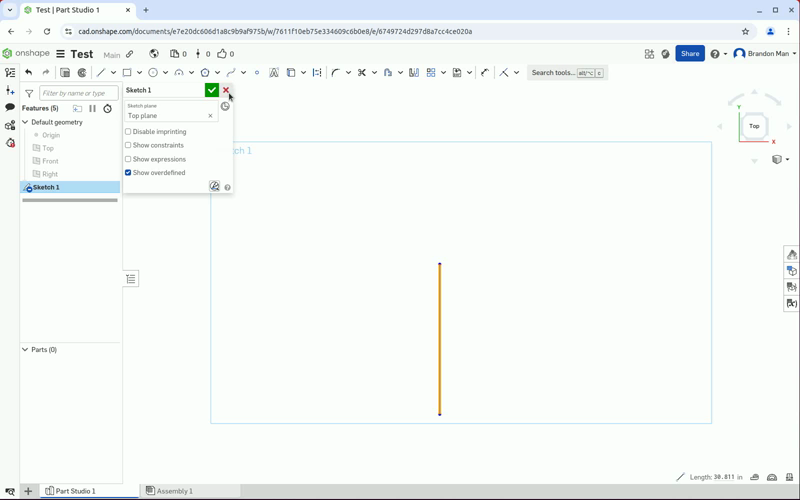
key(shift+s)
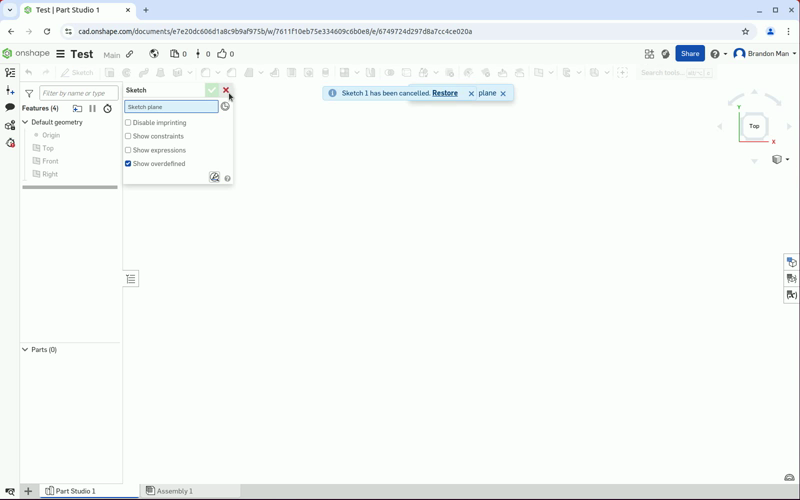
mouse_move(73, 150)
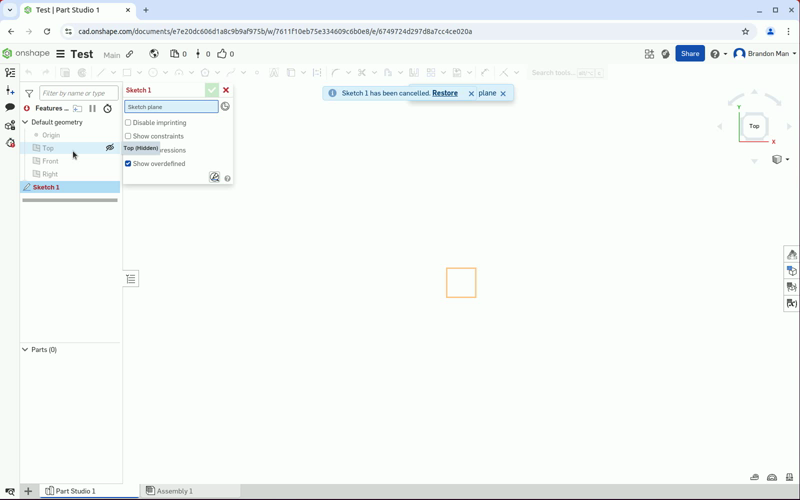
click(73, 150)
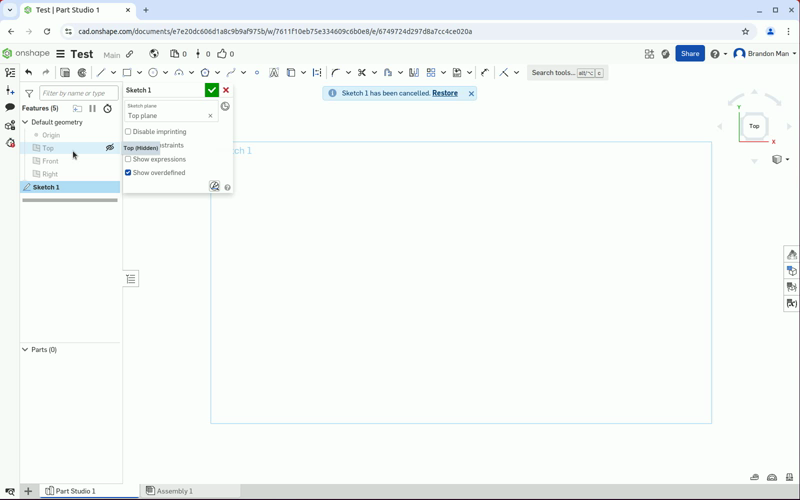
mouse_move(73, 352)
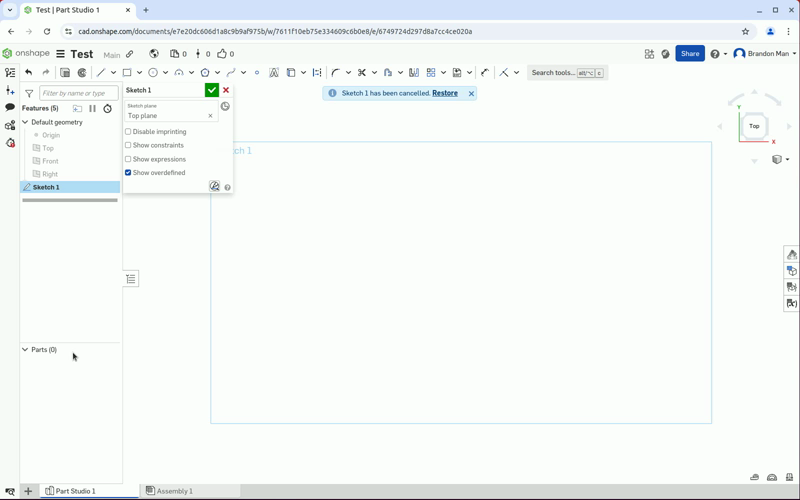
key(y)
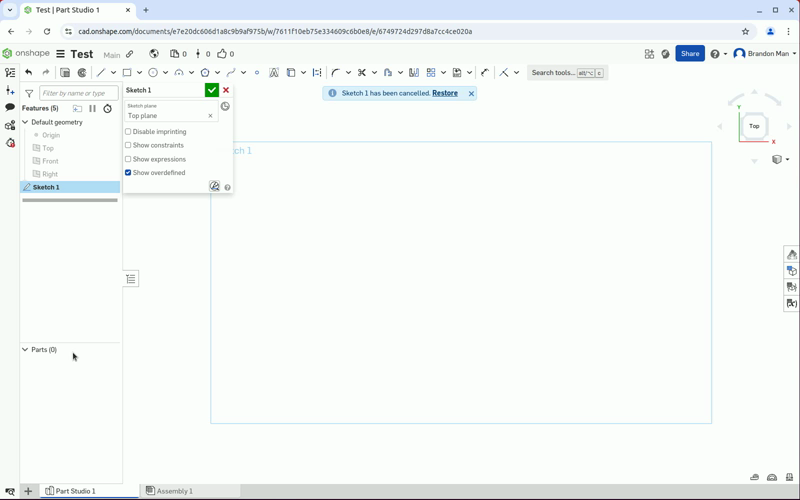
key(c)
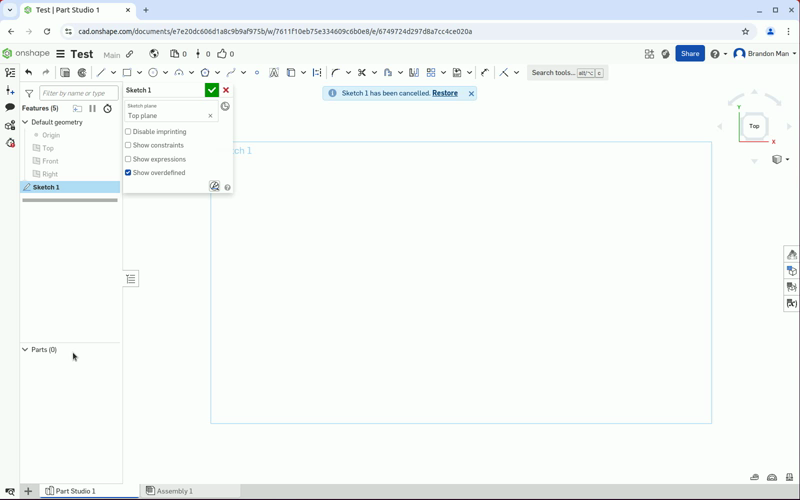
key_down(shift)
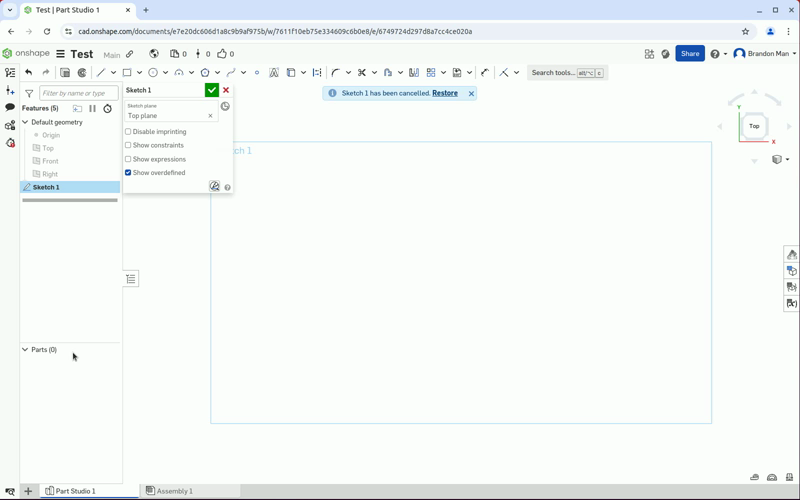
mouse_move(461, 282)
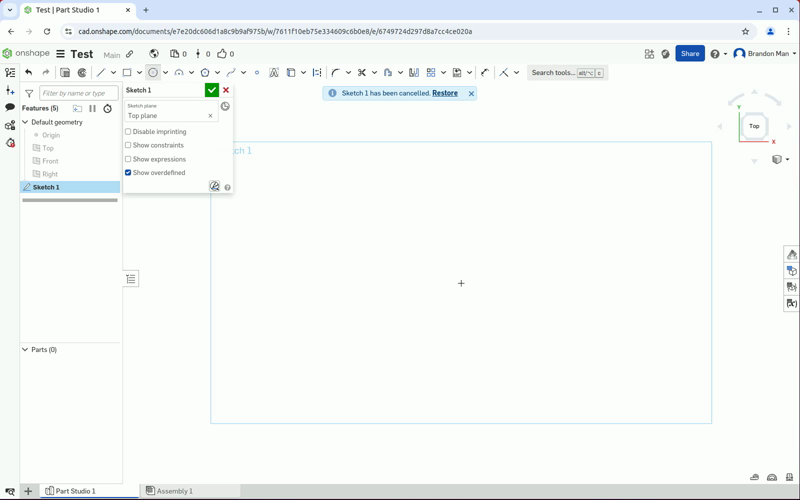
click(461, 282)
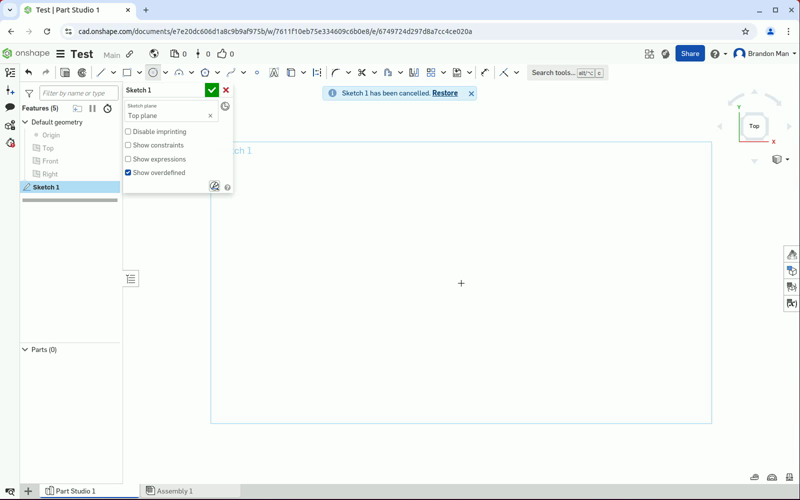
key_up(shift)
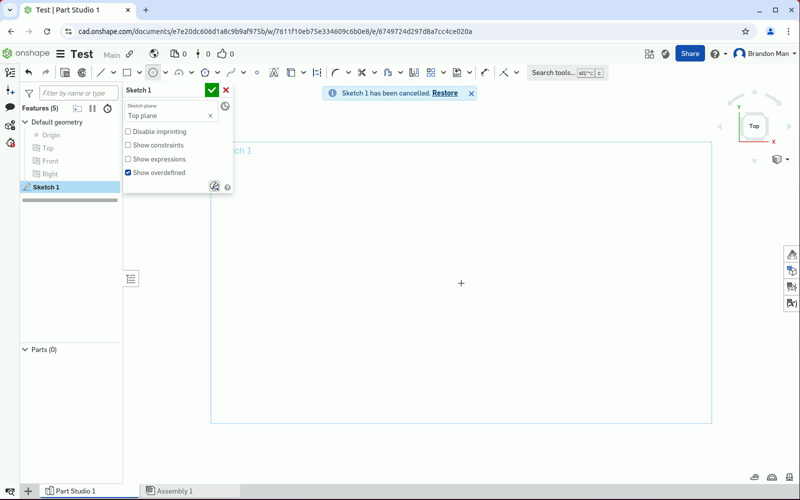
mouse_move(463, 282)
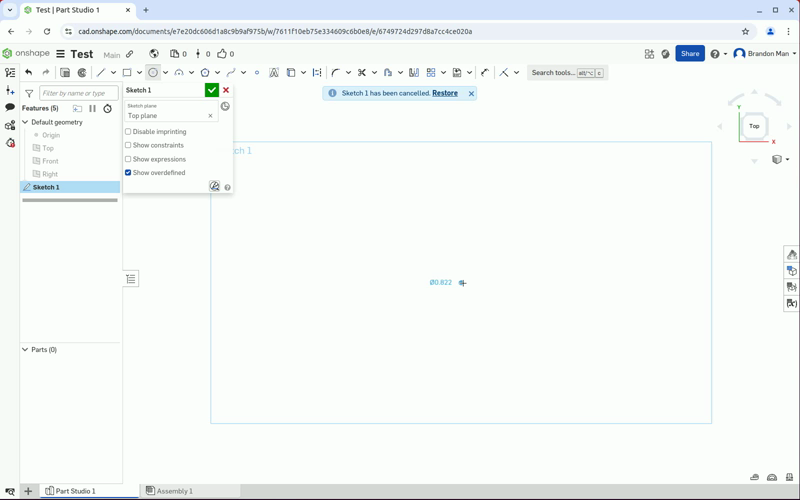
scroll(6)
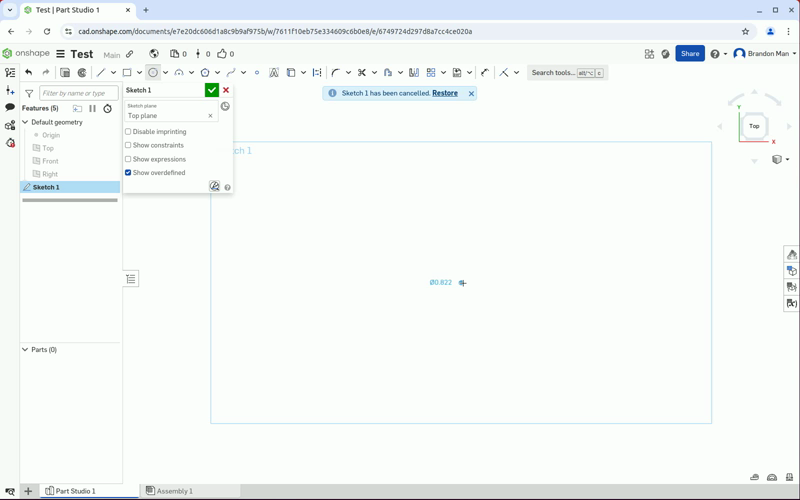
scroll(6)
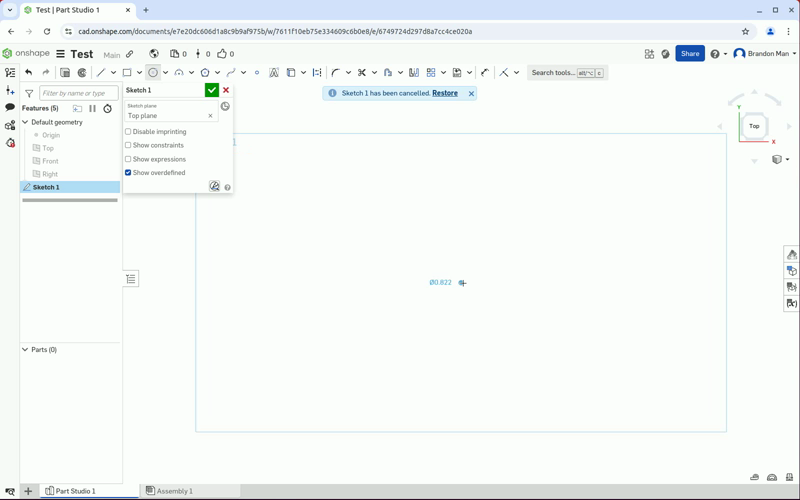
scroll(6)
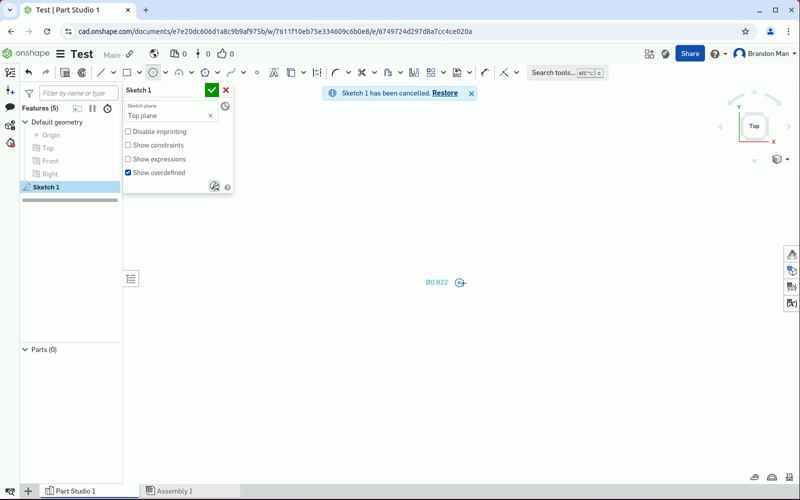
scroll(6)
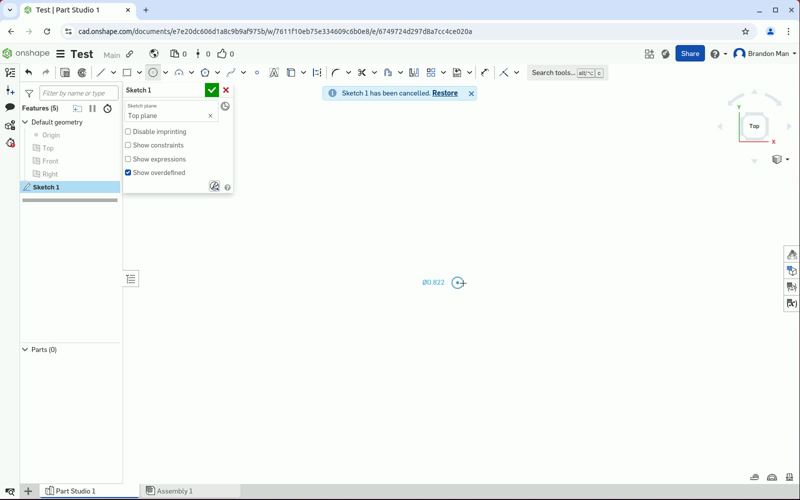
scroll(6)
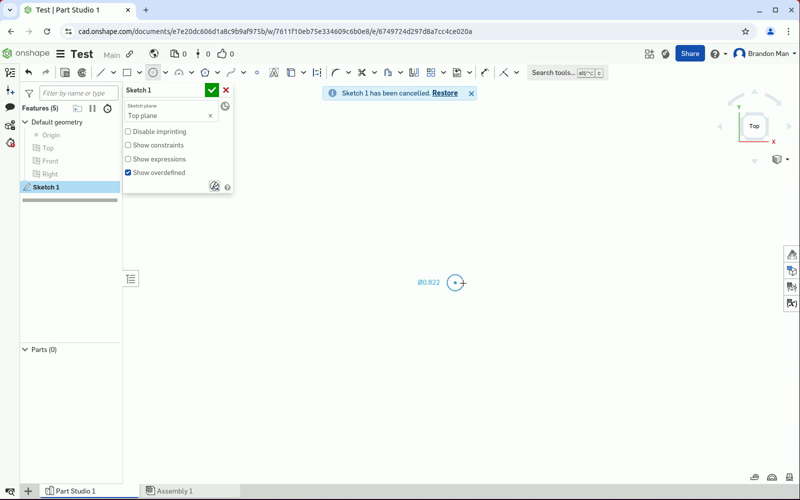
scroll(6)
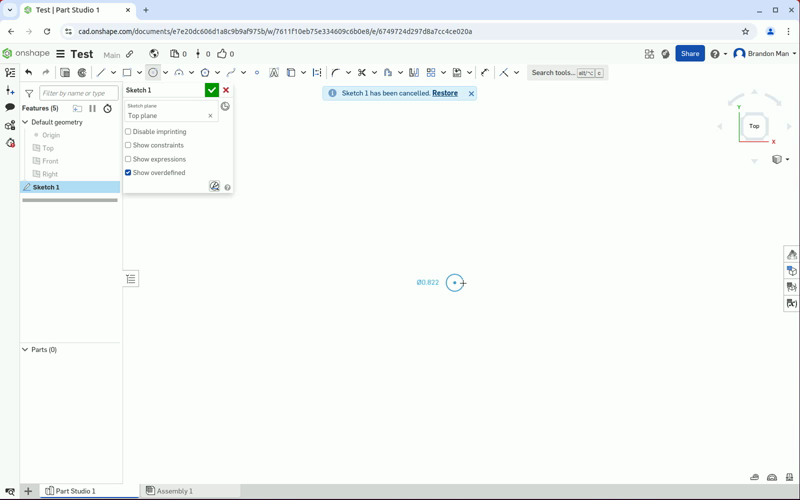
scroll(6)
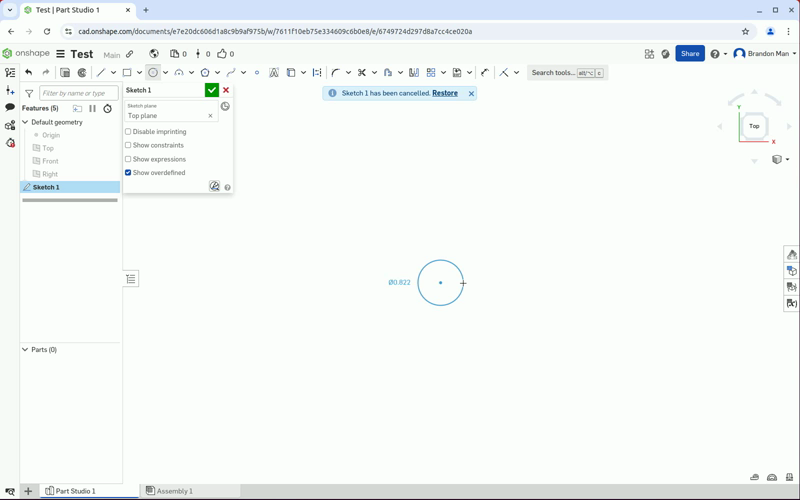
click(463, 282)
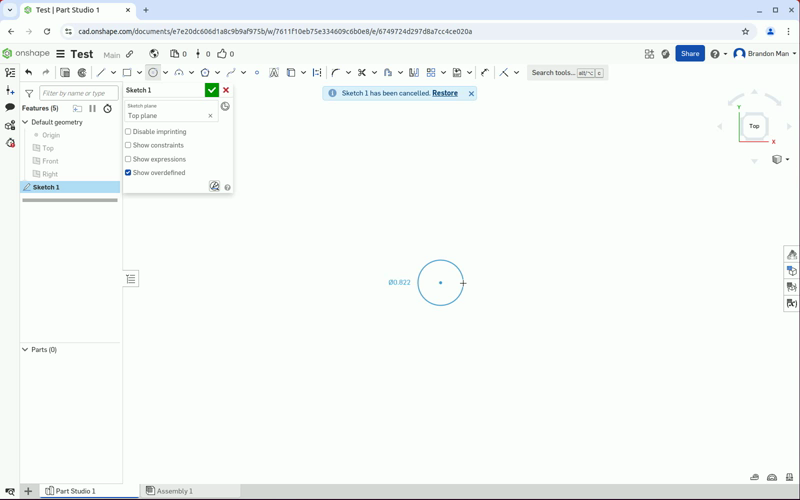
scroll(-6)
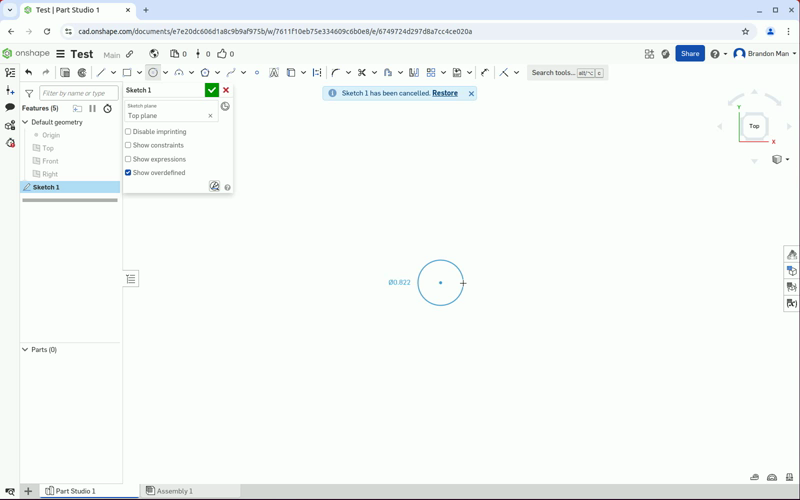
scroll(-6)
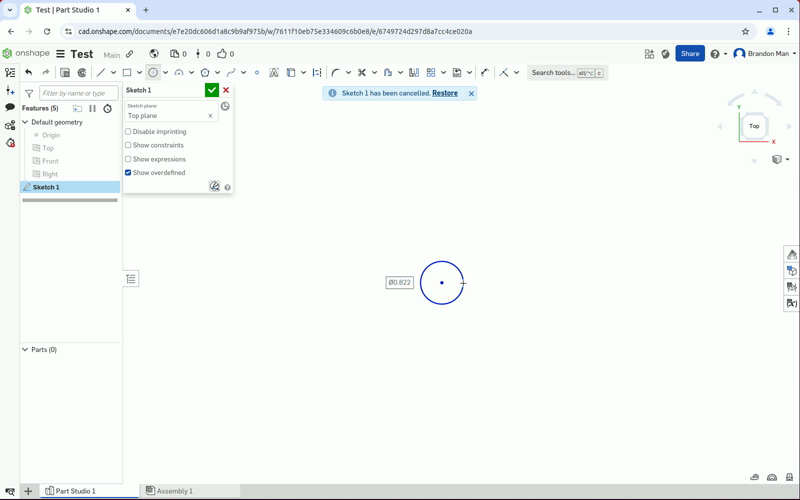
scroll(-6)
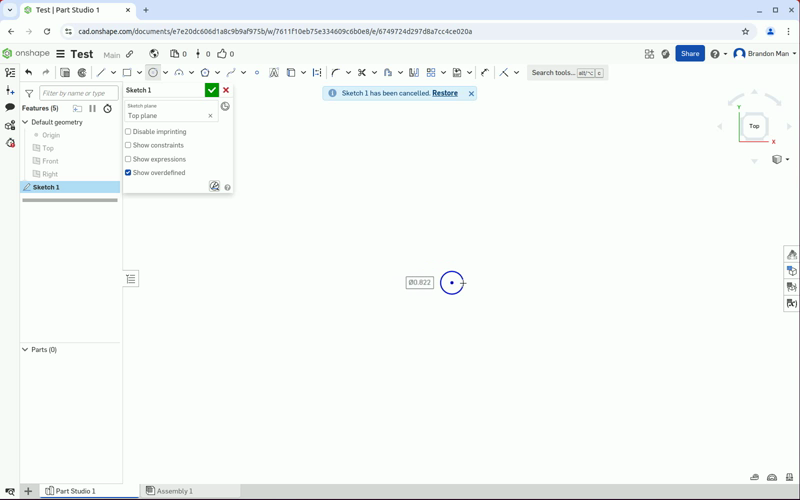
scroll(-6)
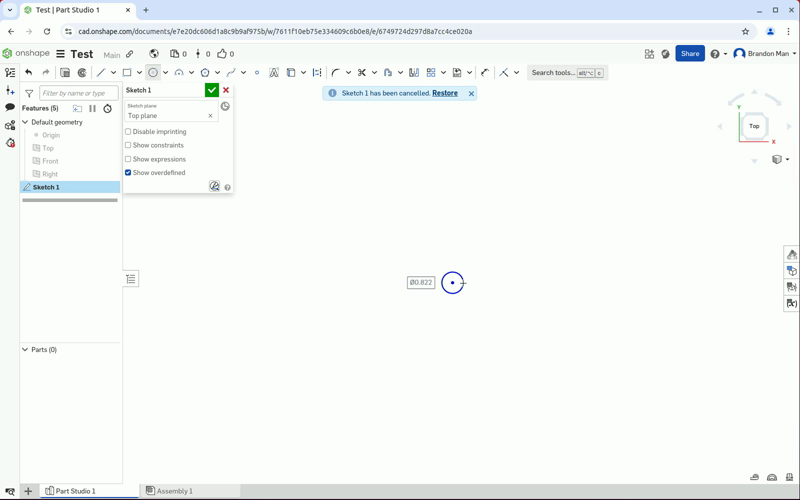
scroll(-6)
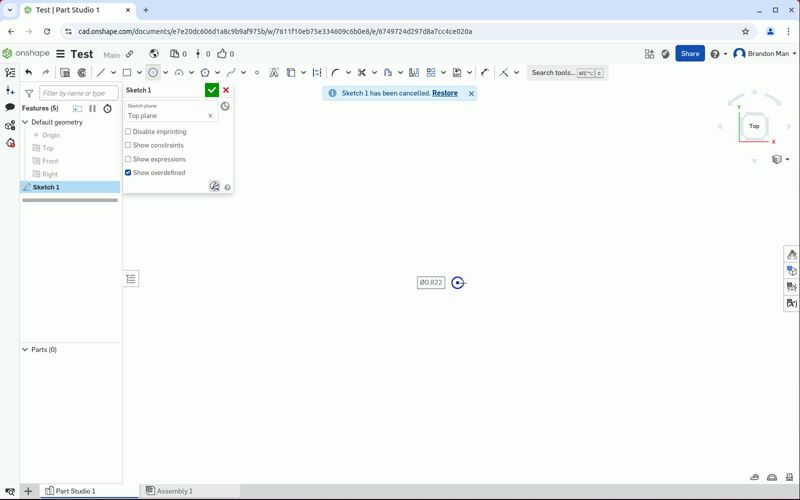
scroll(-6)
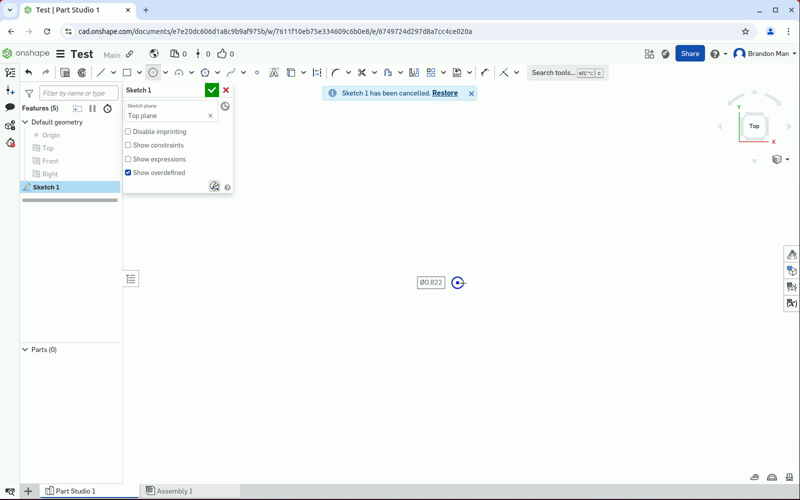
scroll(-6)
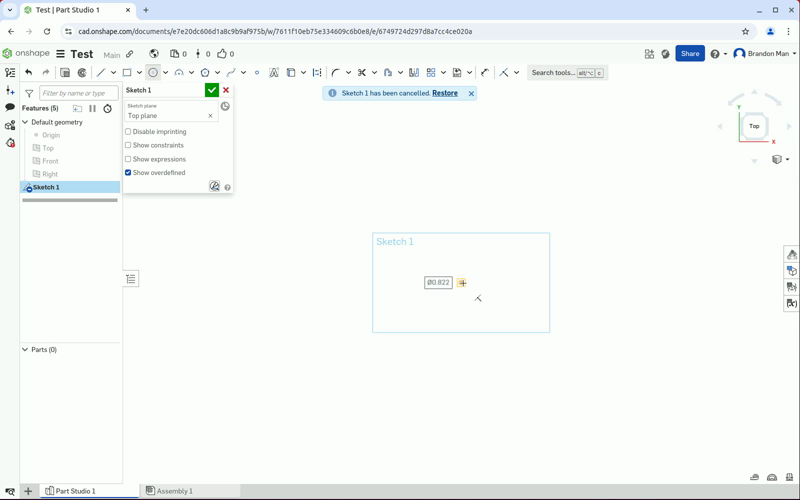
key(esc)
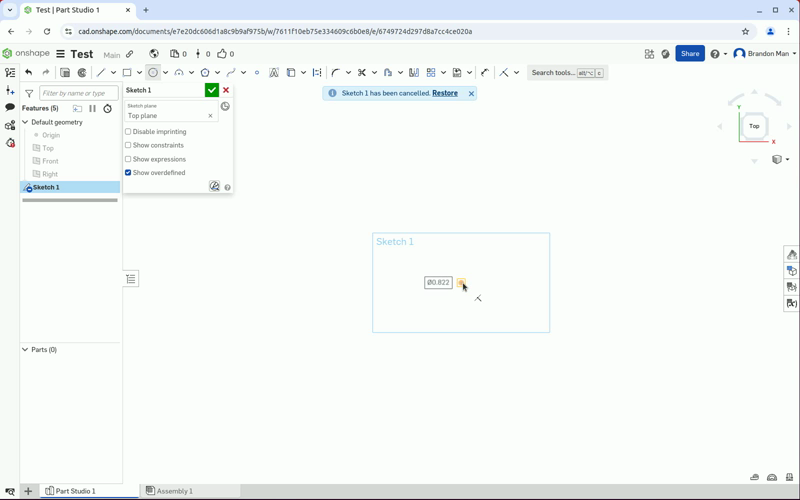
mouse_move(461, 281)
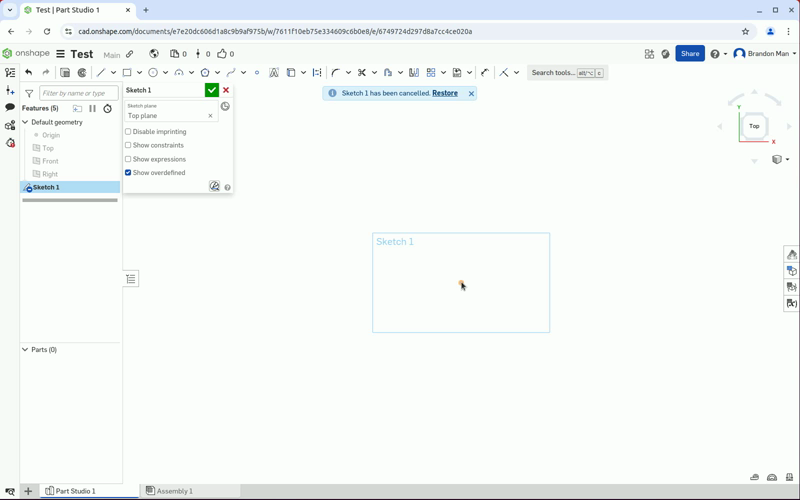
scroll(6)
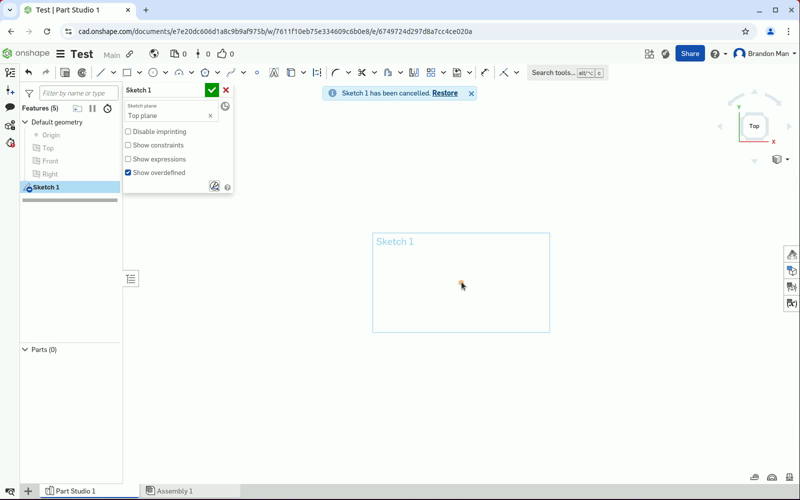
scroll(6)
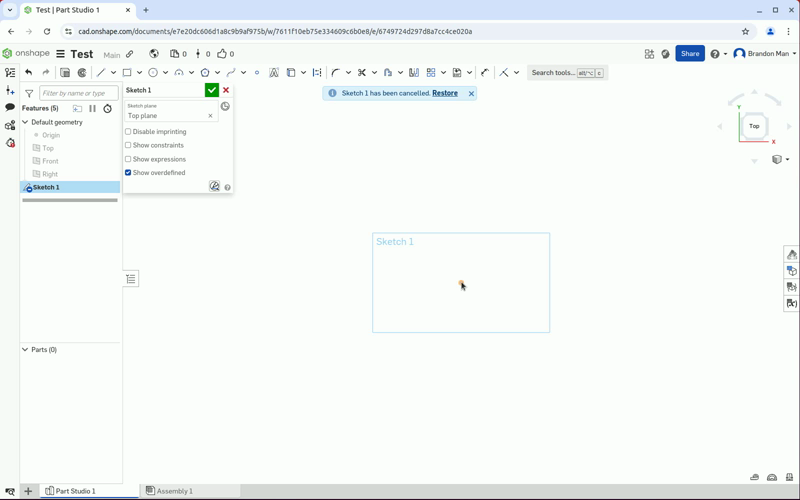
scroll(6)
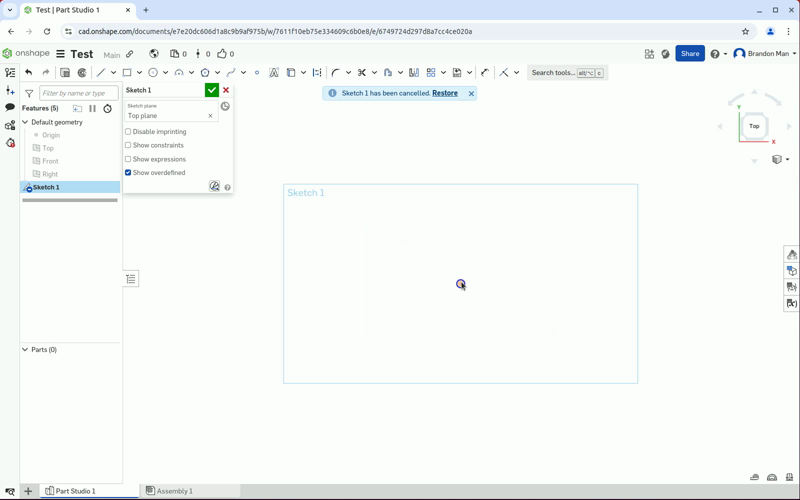
scroll(6)
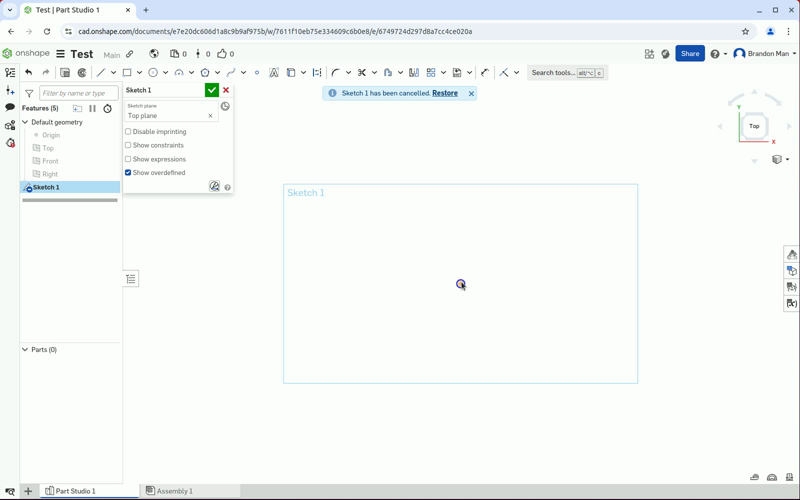
scroll(6)
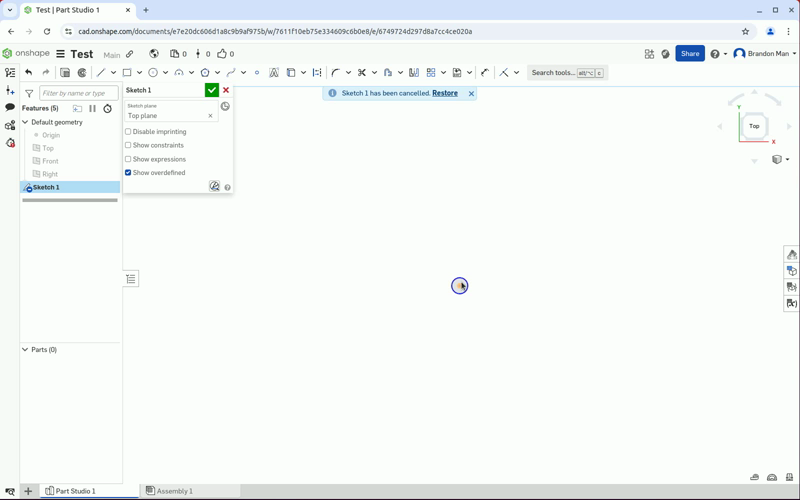
scroll(6)
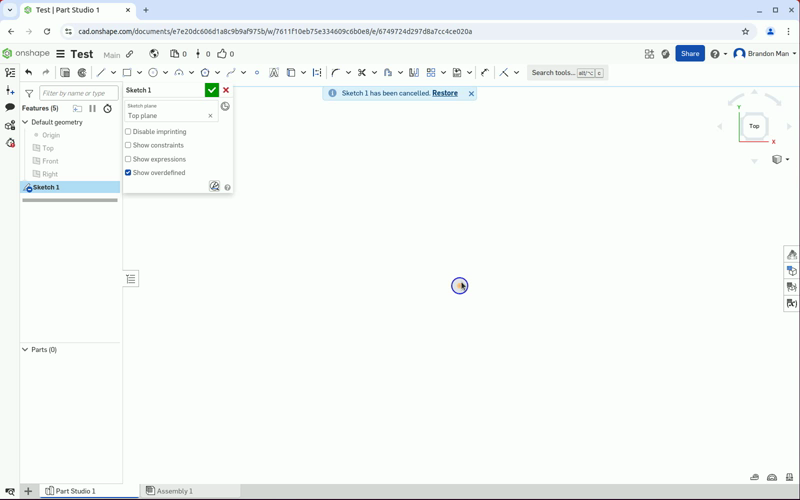
scroll(6)
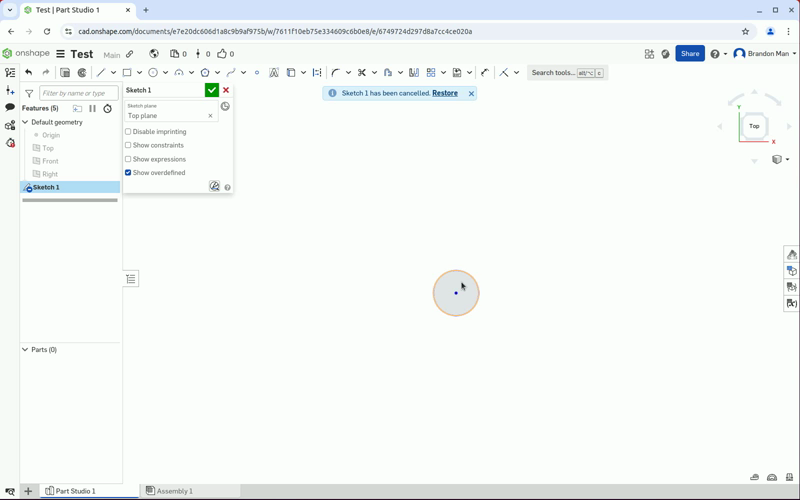
click(461, 281)
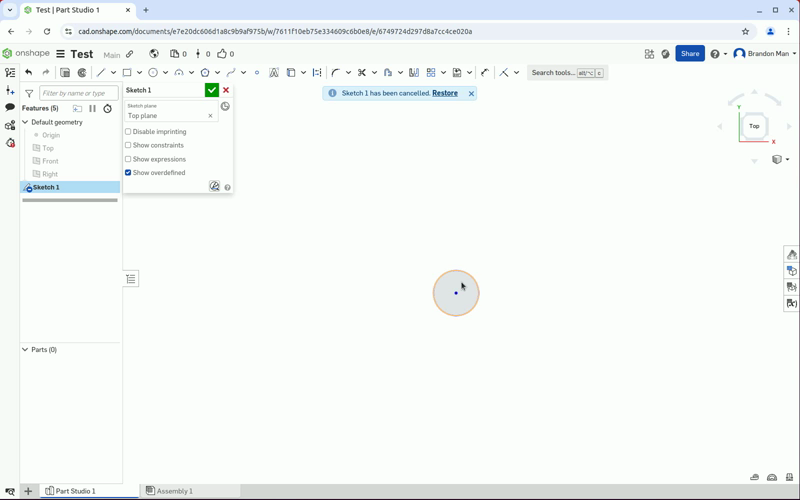
scroll(-6)
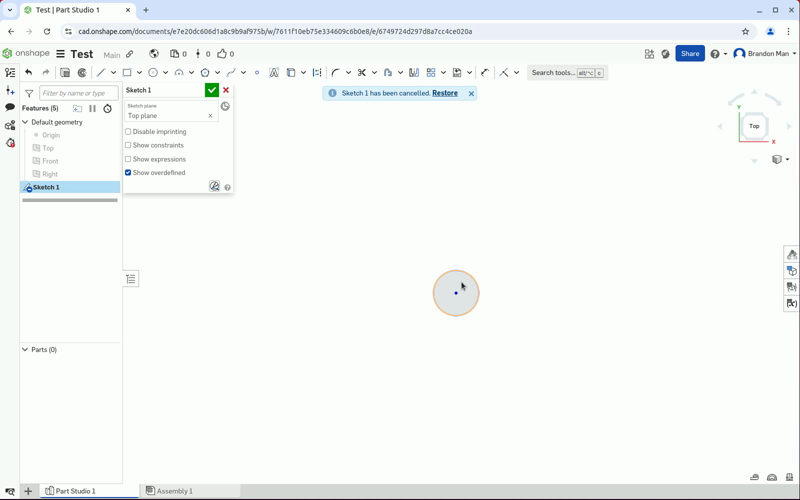
scroll(-6)
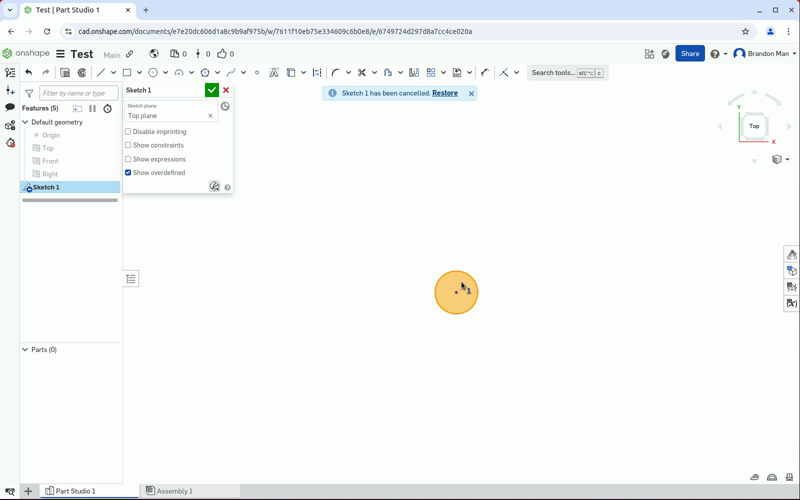
scroll(-6)
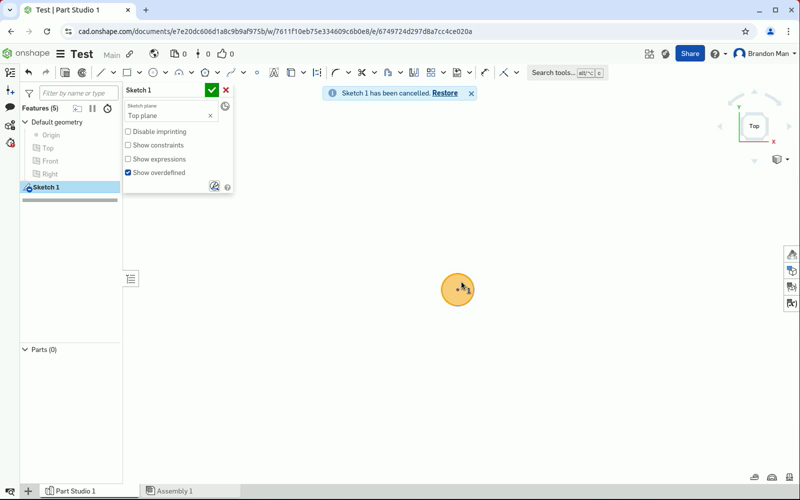
scroll(-6)
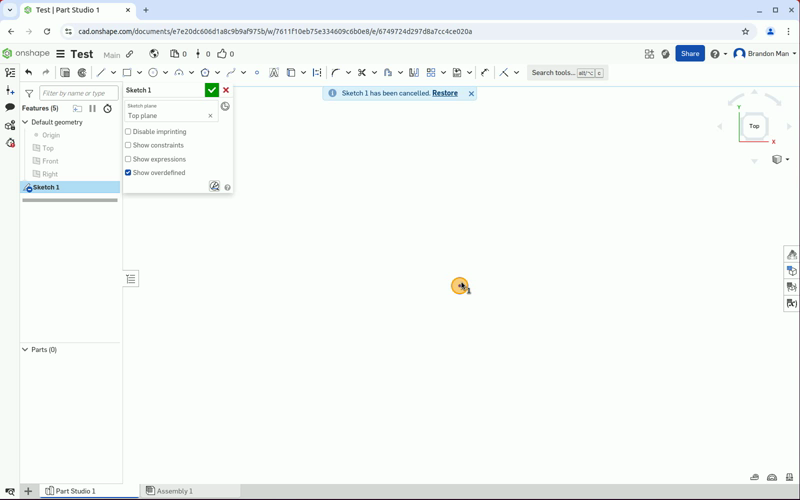
scroll(-6)
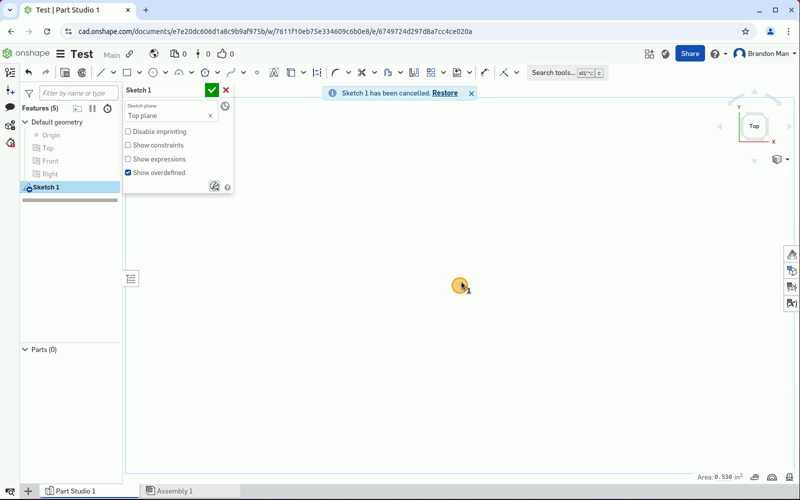
scroll(-6)
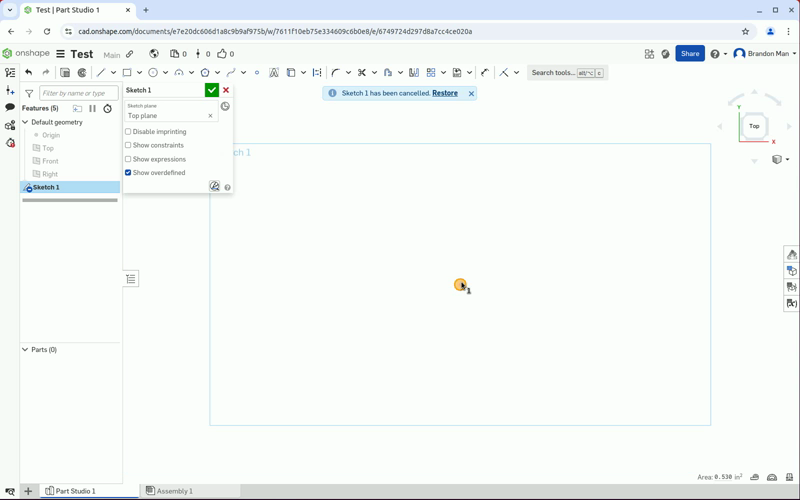
scroll(-6)
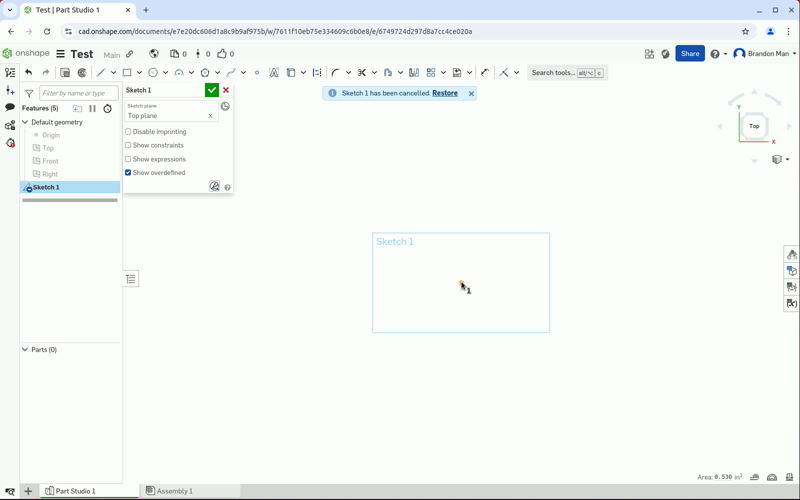
mouse_move(73, 352)
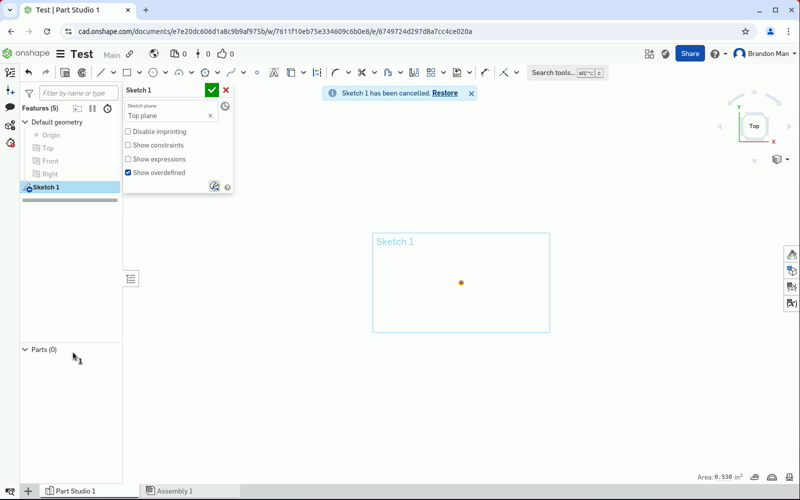
key(shift+y)
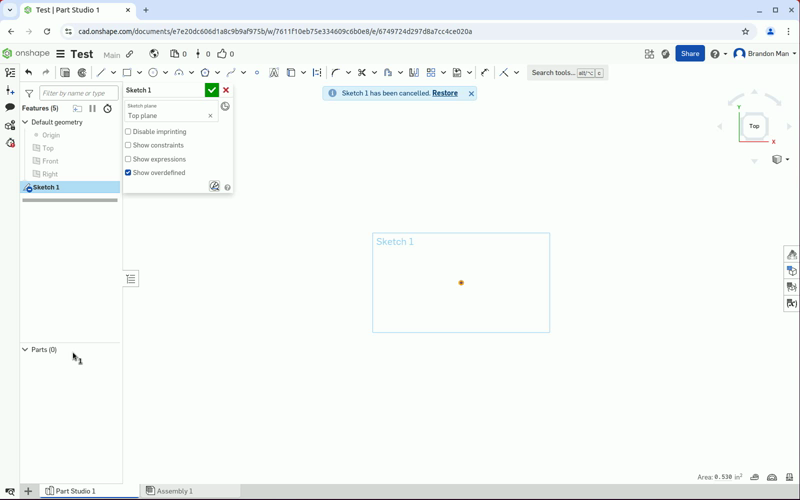
key(shift+e)
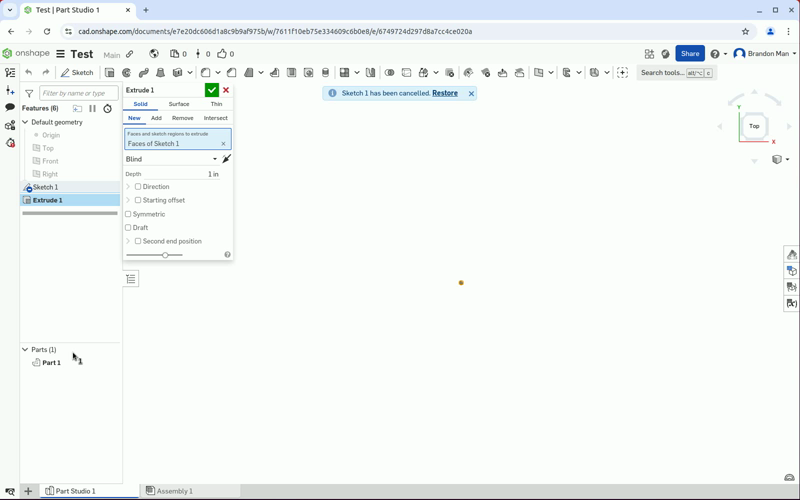
mouse_move(143, 106)
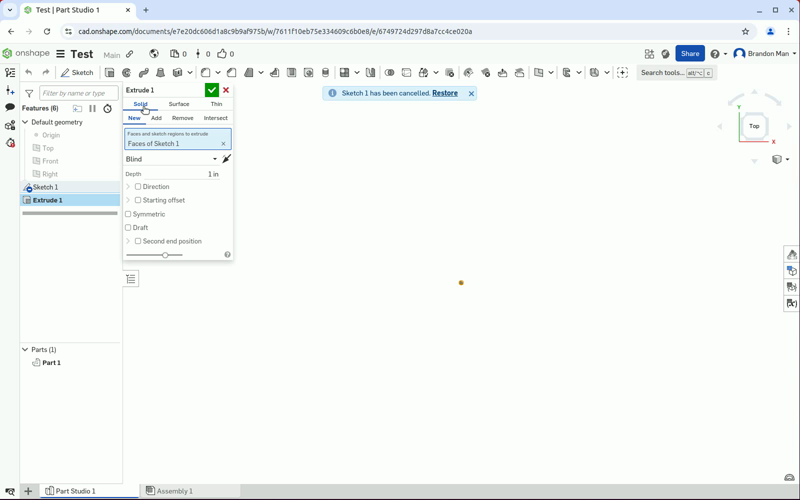
click(143, 106)
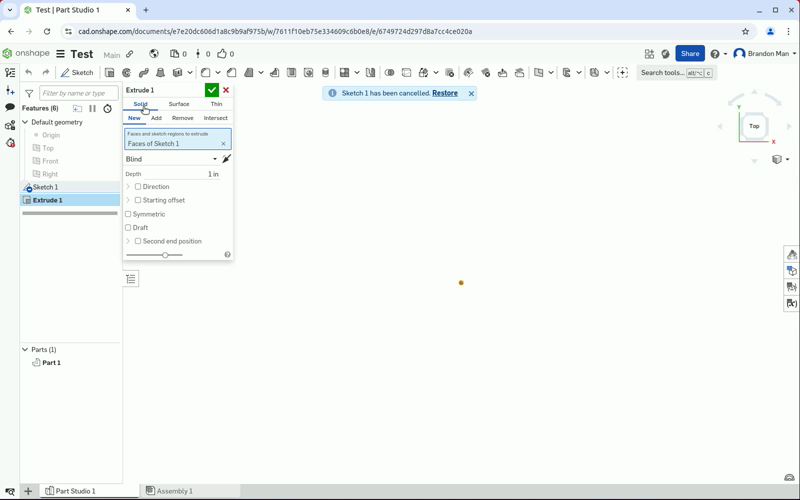
mouse_move(137, 120)
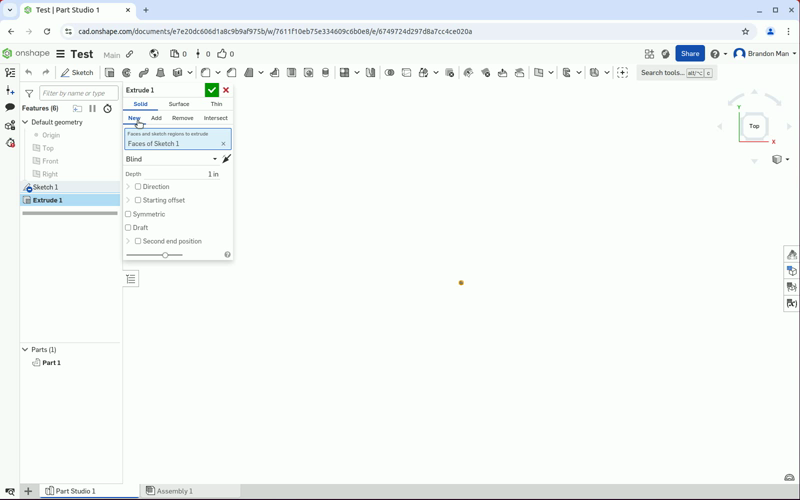
click(137, 120)
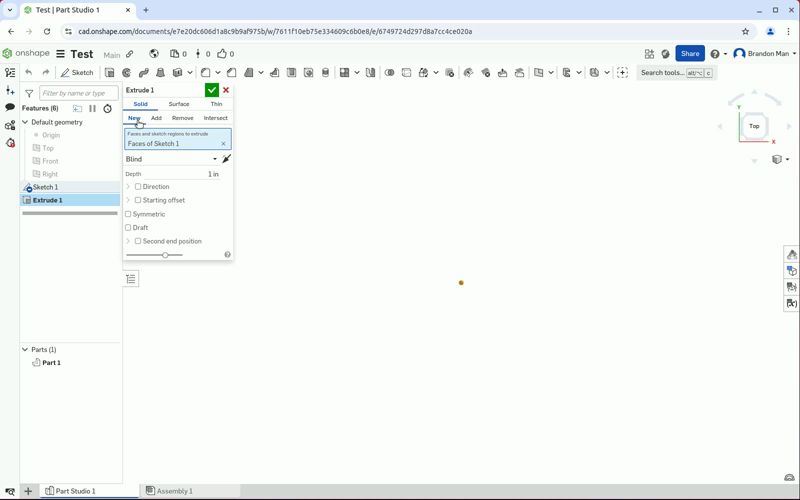
key(tab, 4)
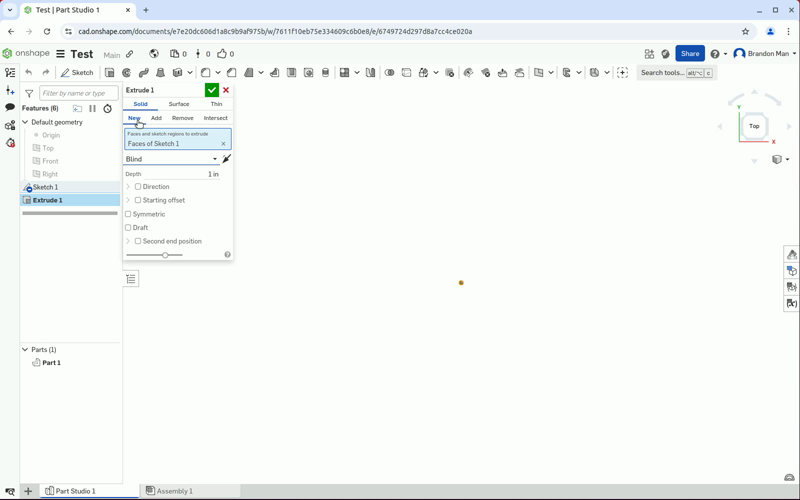
text(23.108)
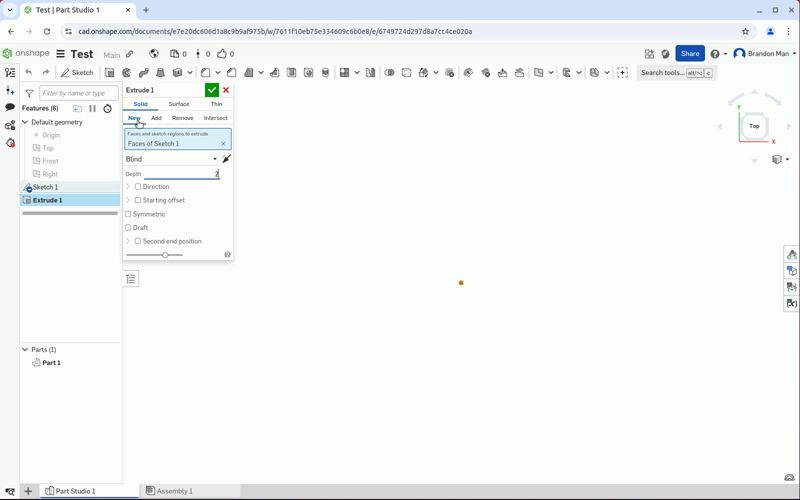
key(enter)
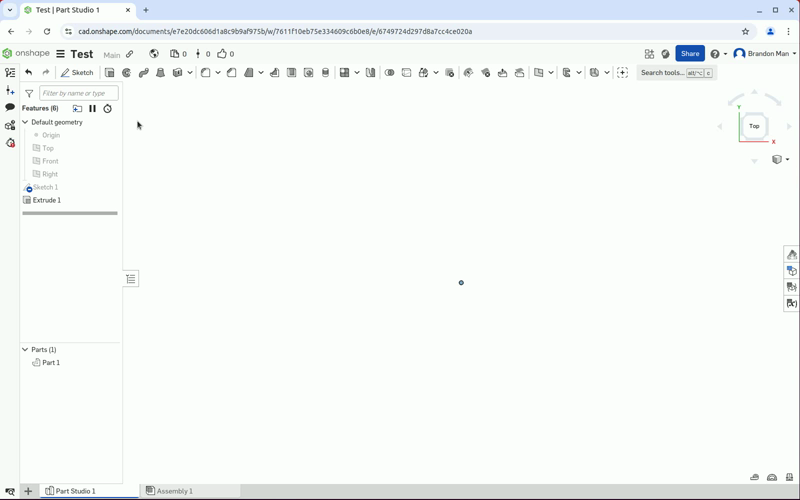
key(shift+h)
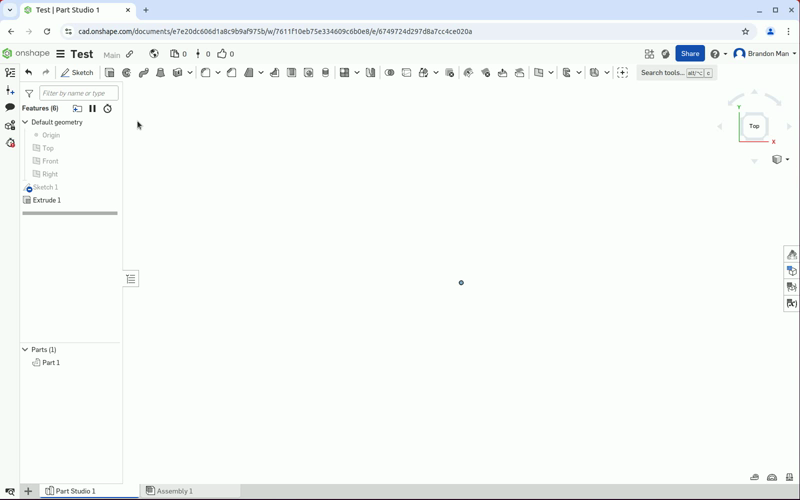
key(shift+h)
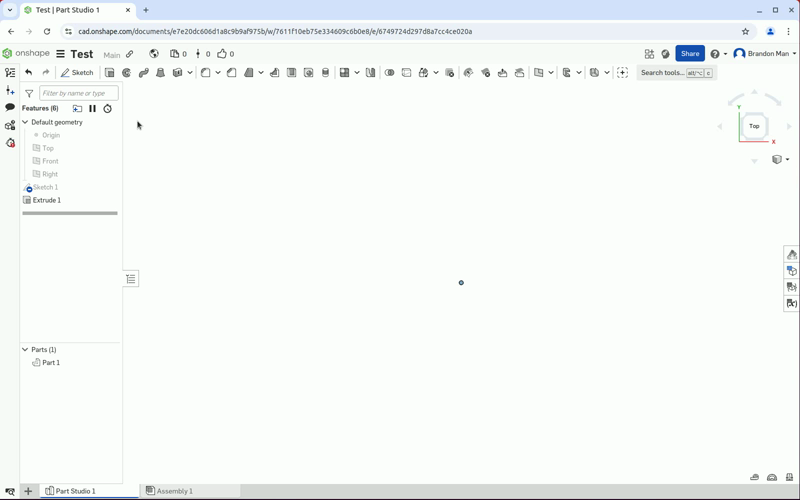
mouse_move(73, 189)
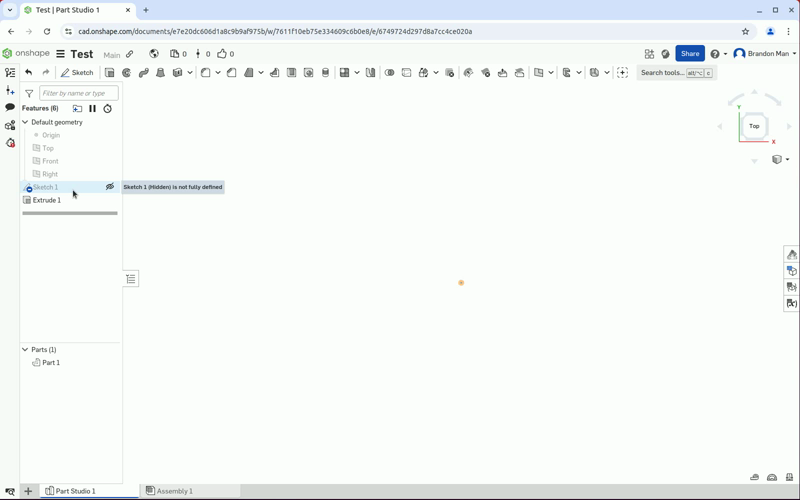
click(73, 189)
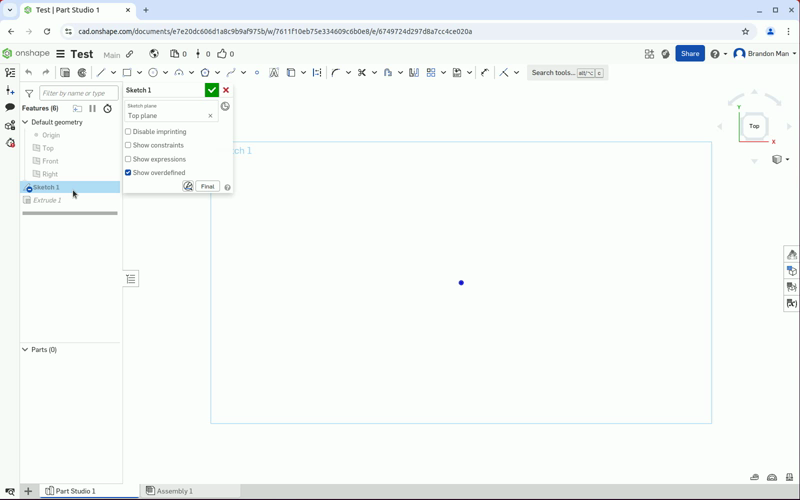
mouse_move(229, 92)
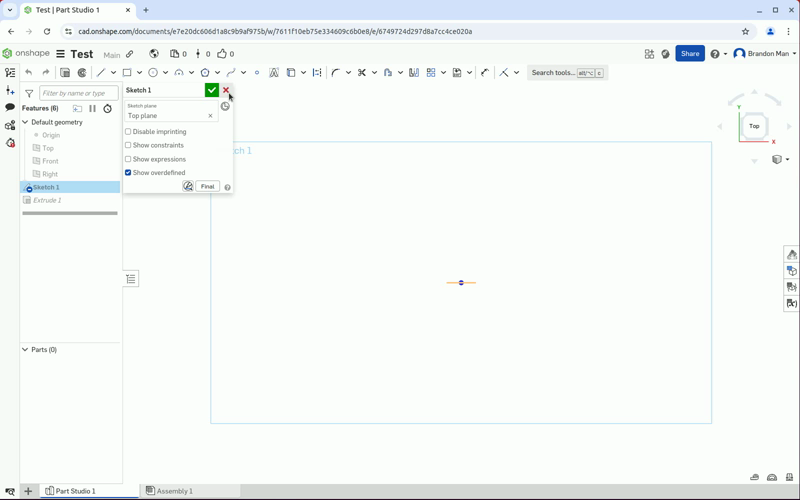
click(229, 92)
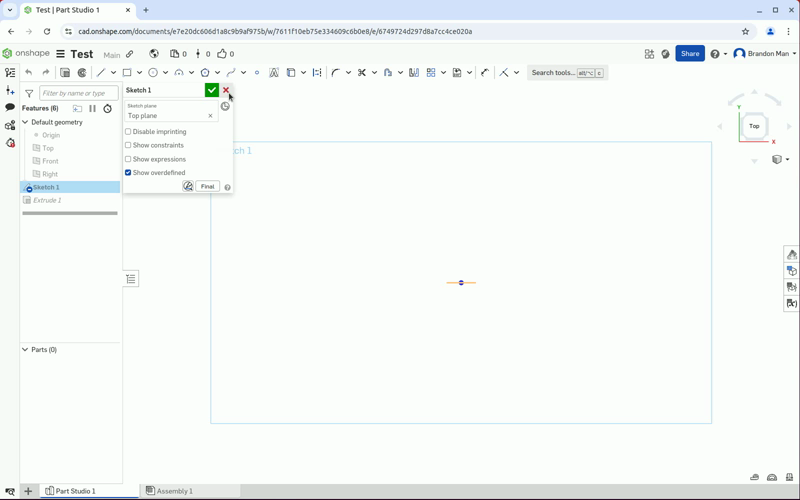
key(shift+s)
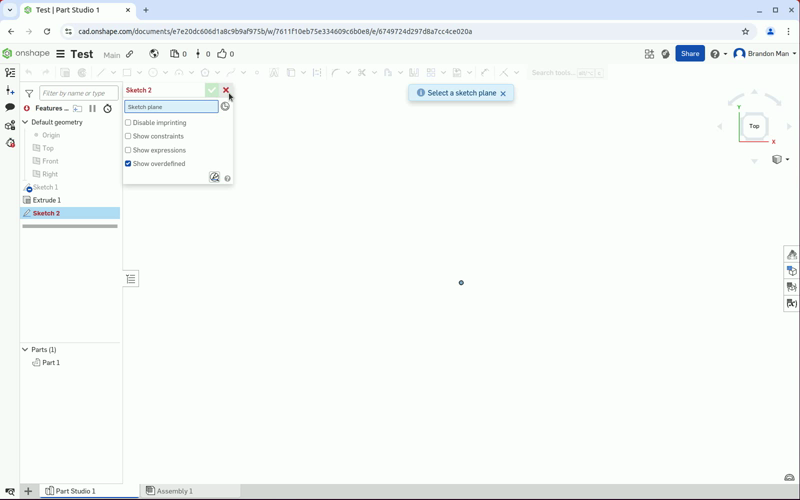
mouse_move(73, 150)
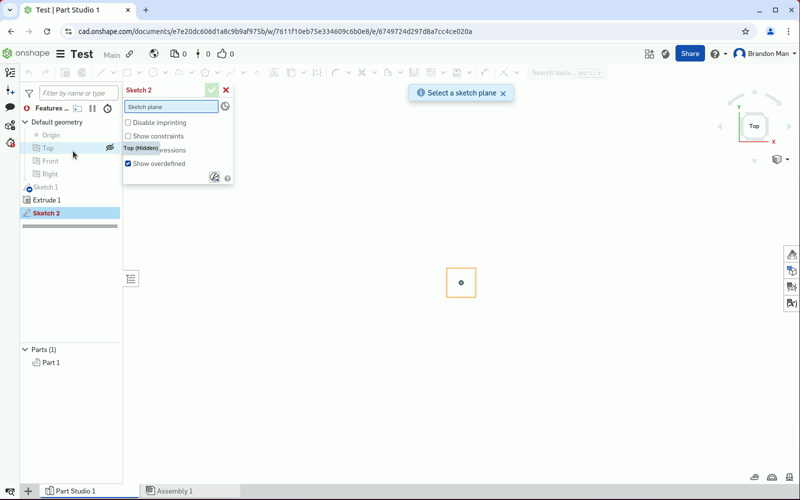
click(73, 150)
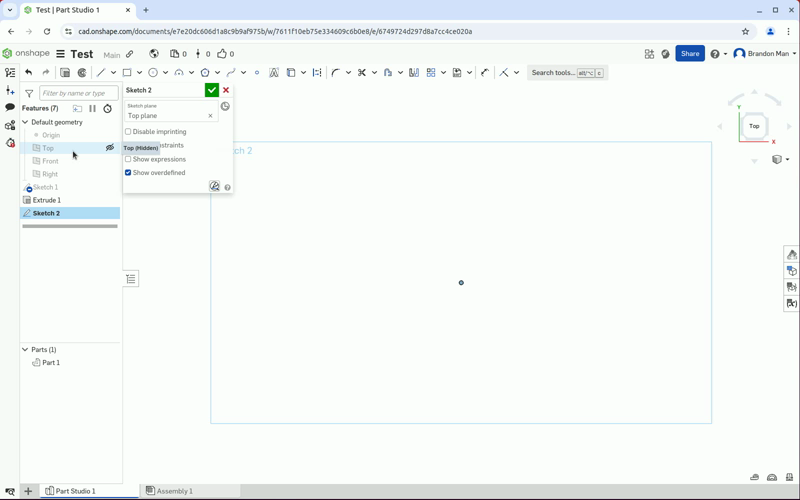
mouse_move(73, 352)
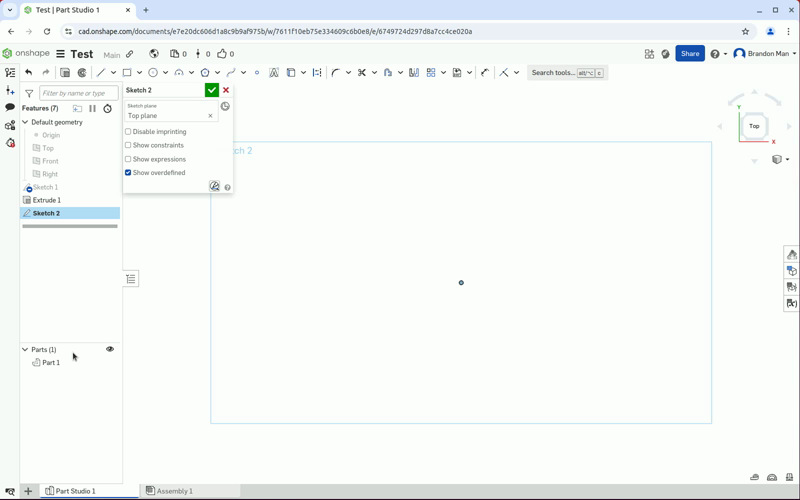
key(y)
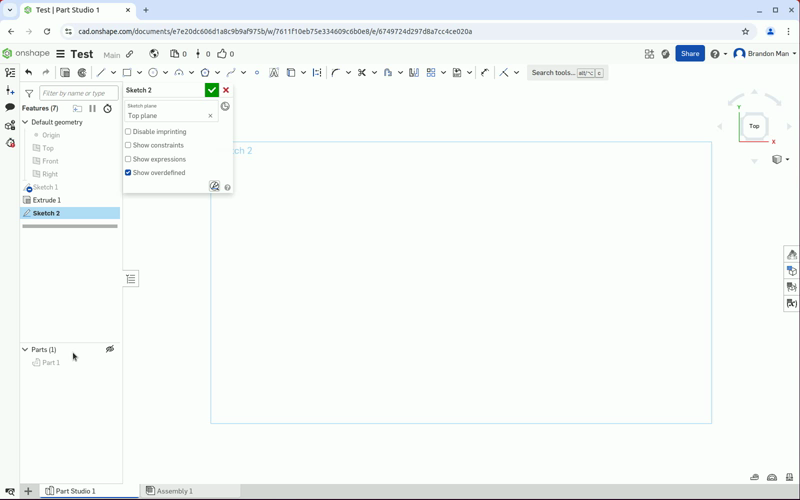
key(c)
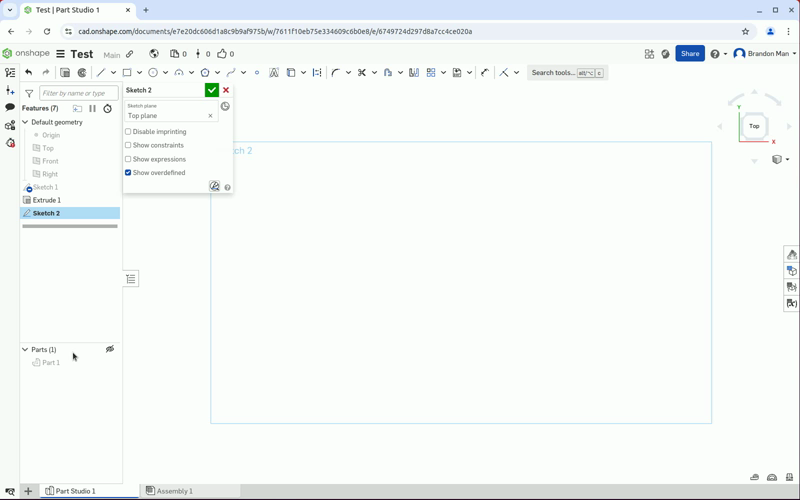
key_down(shift)
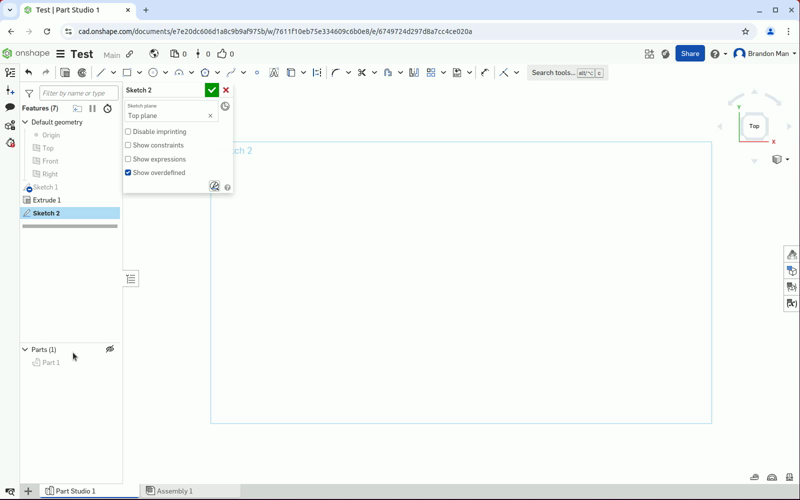
mouse_move(461, 268)
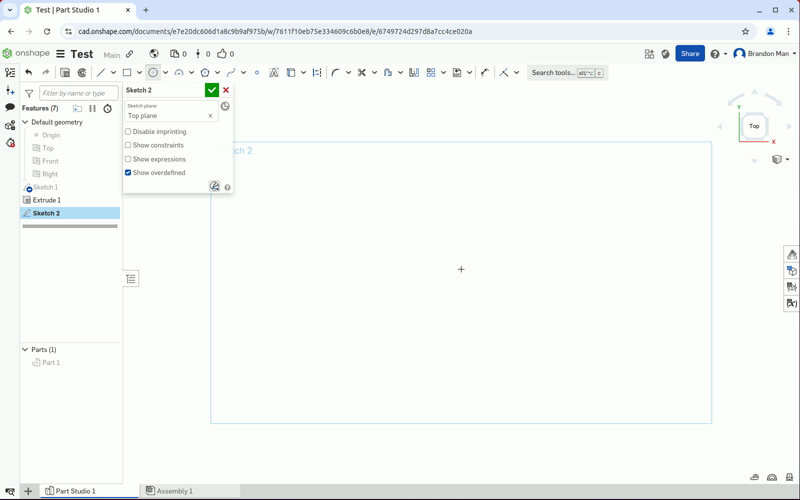
click(461, 268)
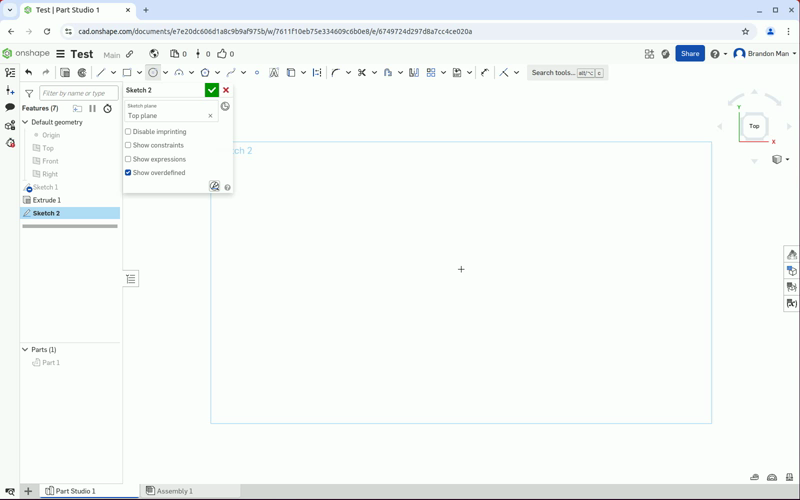
key_up(shift)
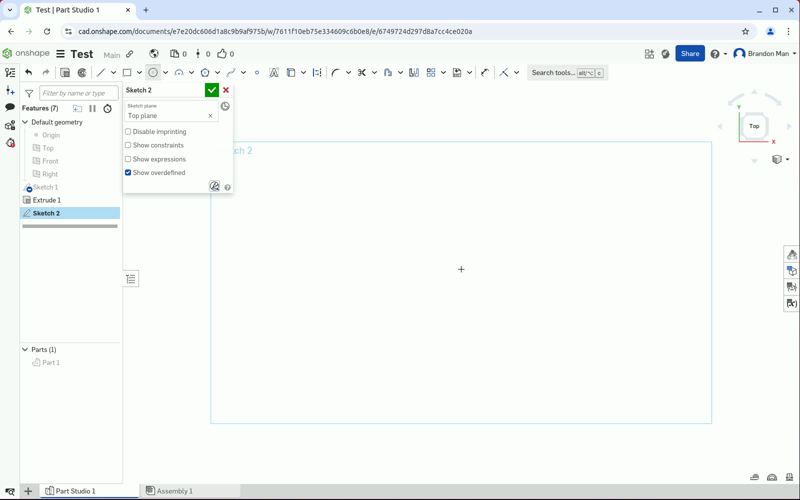
mouse_move(463, 268)
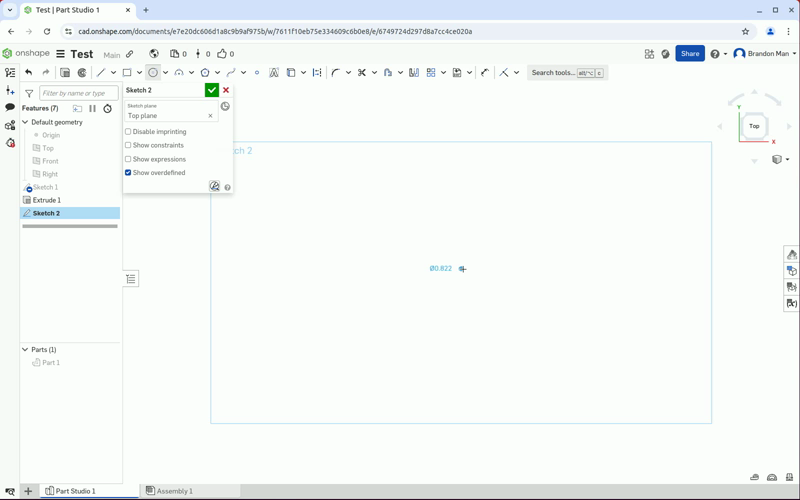
scroll(6)
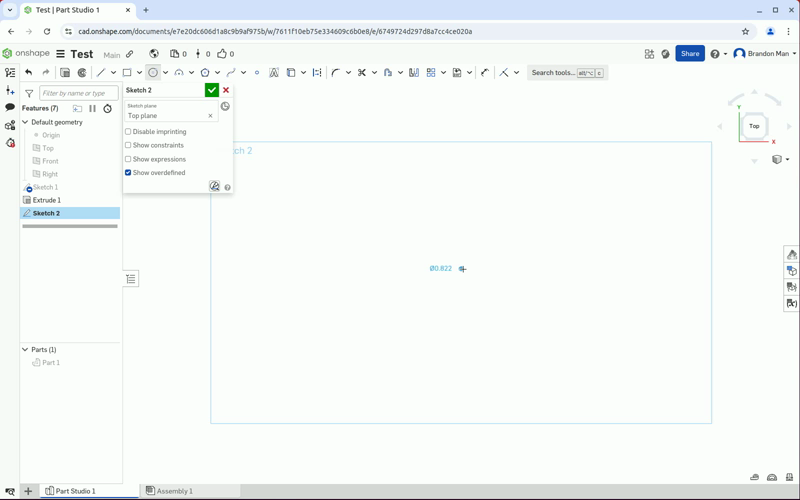
scroll(6)
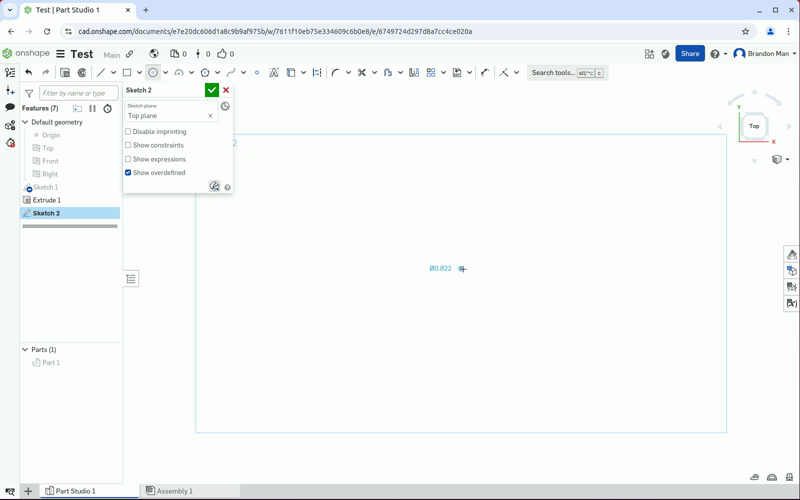
scroll(6)
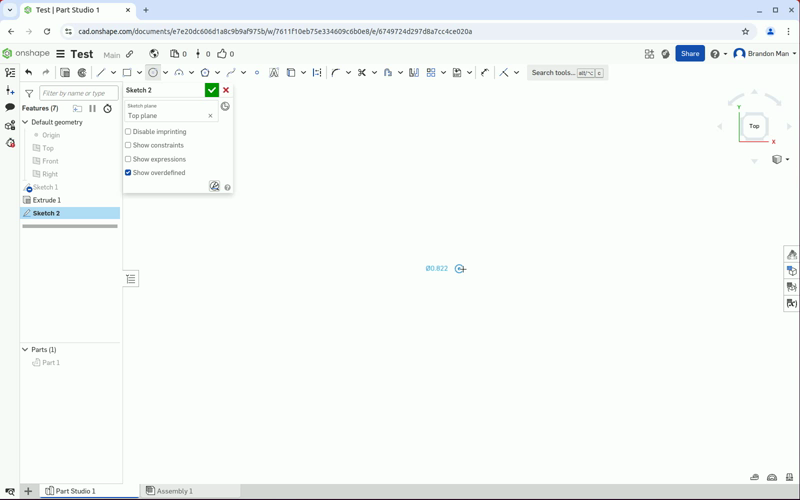
scroll(6)
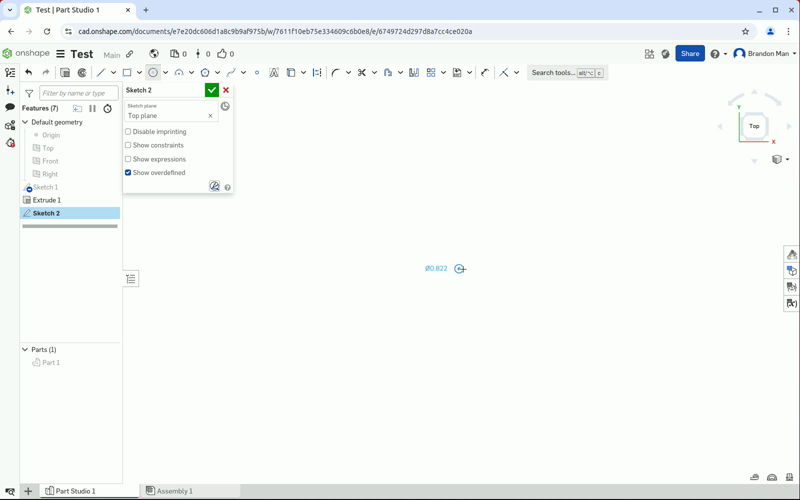
scroll(6)
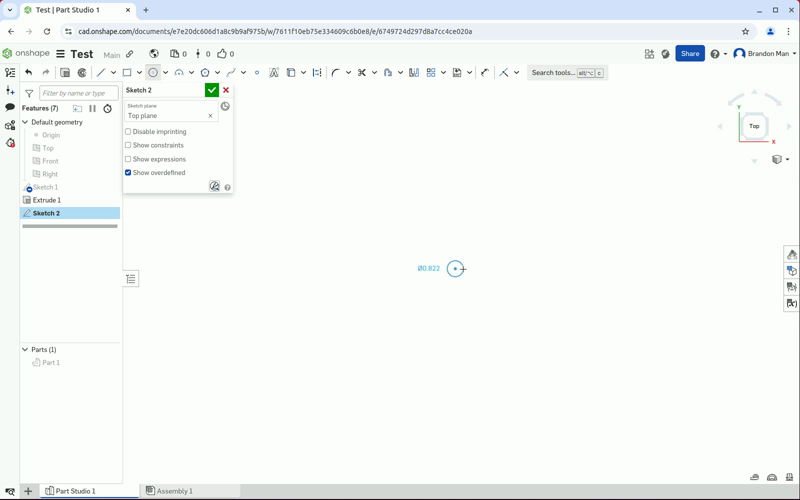
scroll(6)
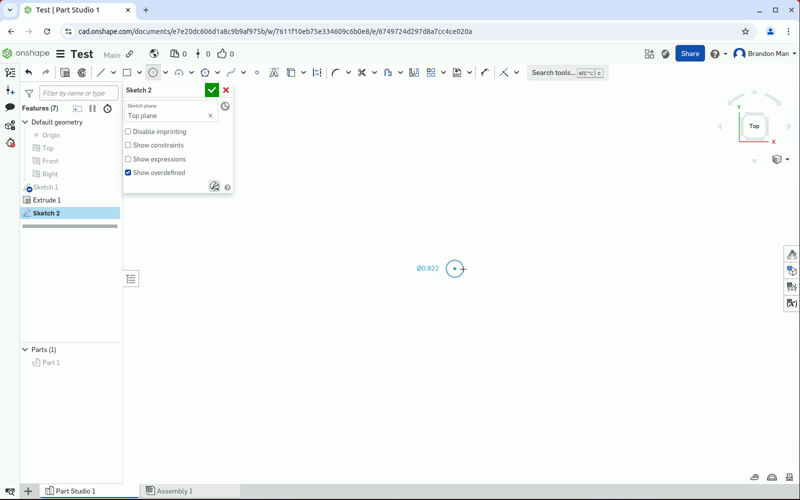
scroll(6)
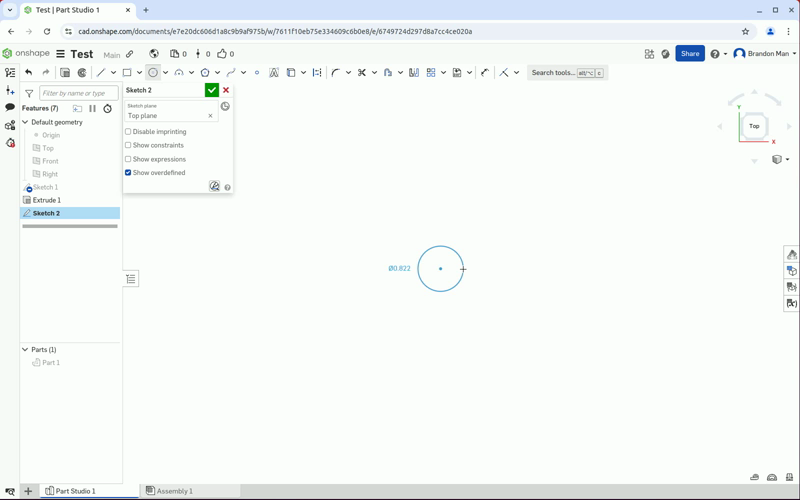
click(463, 268)
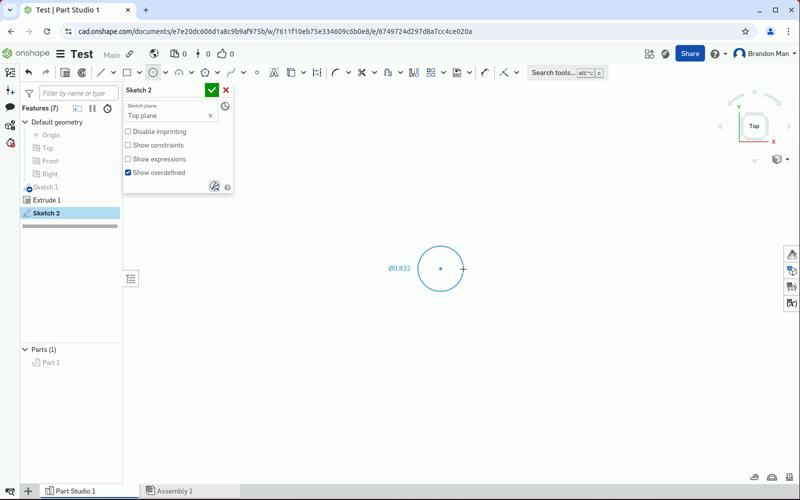
scroll(-6)
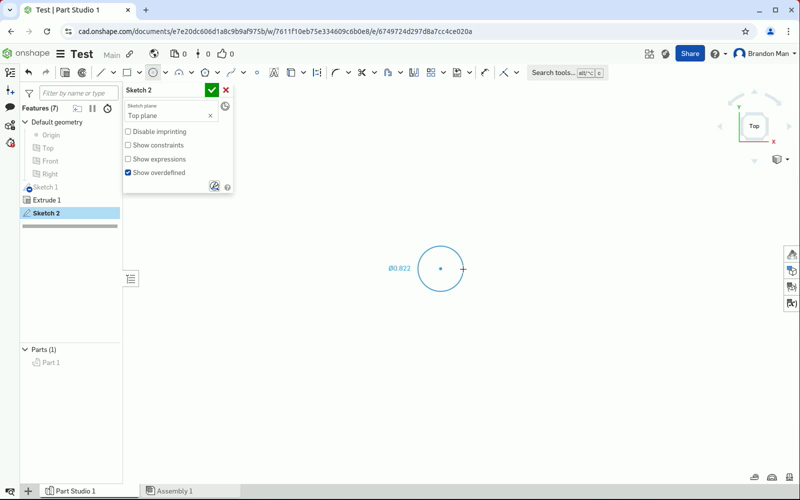
scroll(-6)
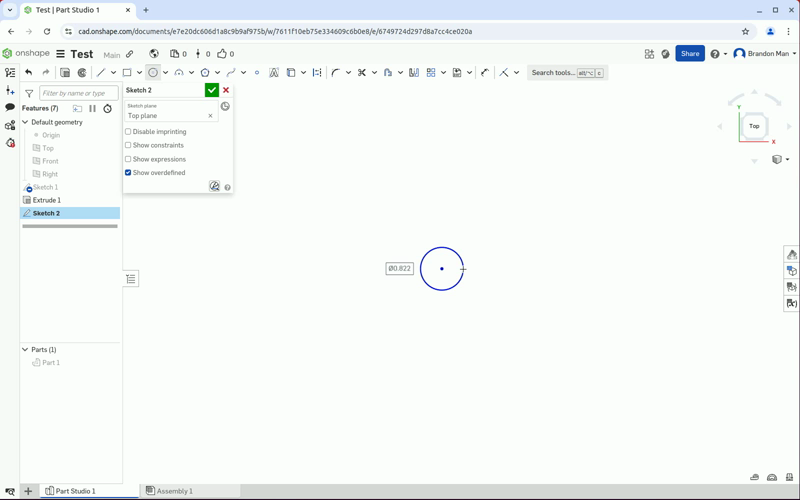
scroll(-6)
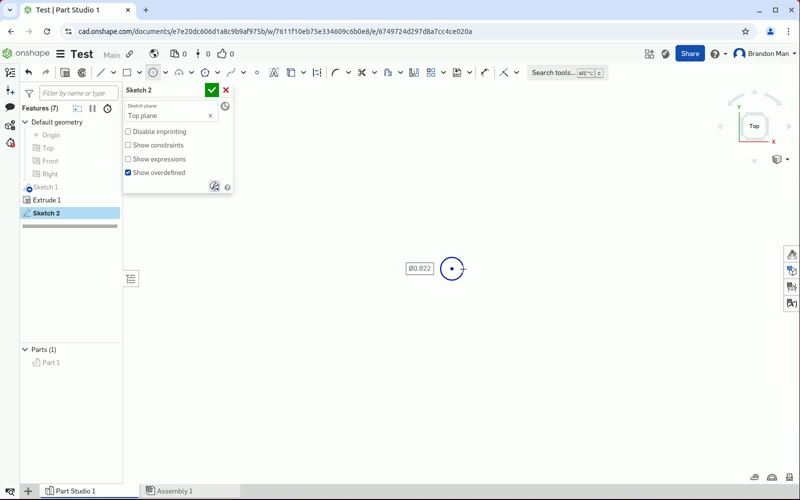
scroll(-6)
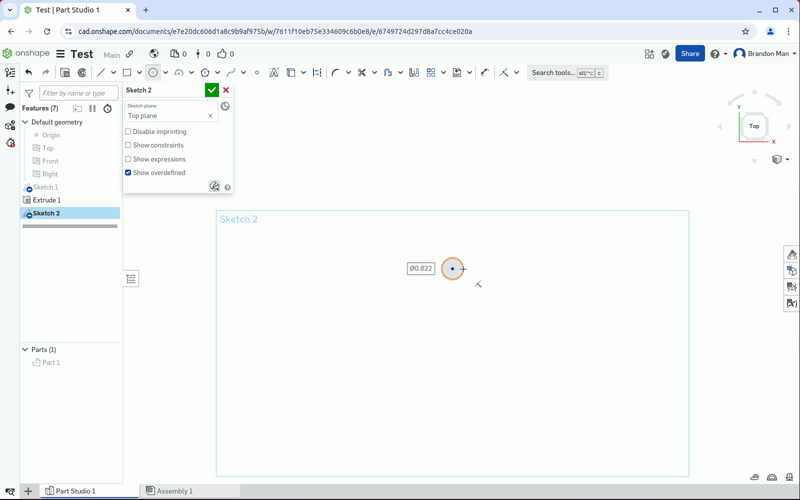
scroll(-6)
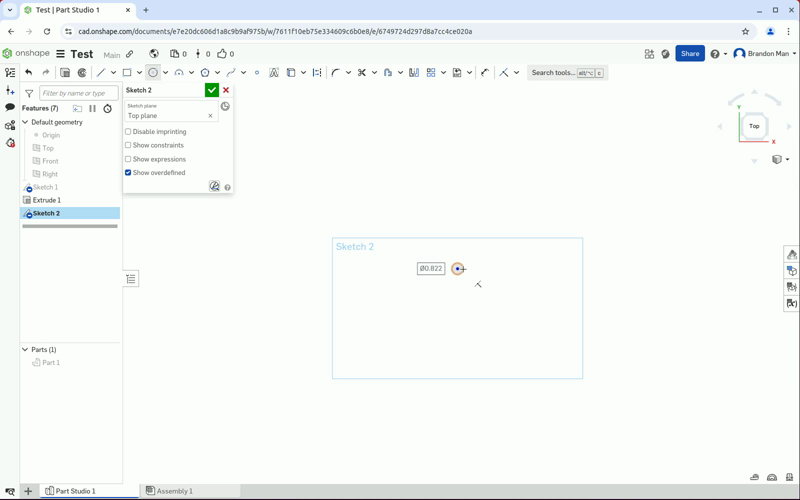
scroll(-6)
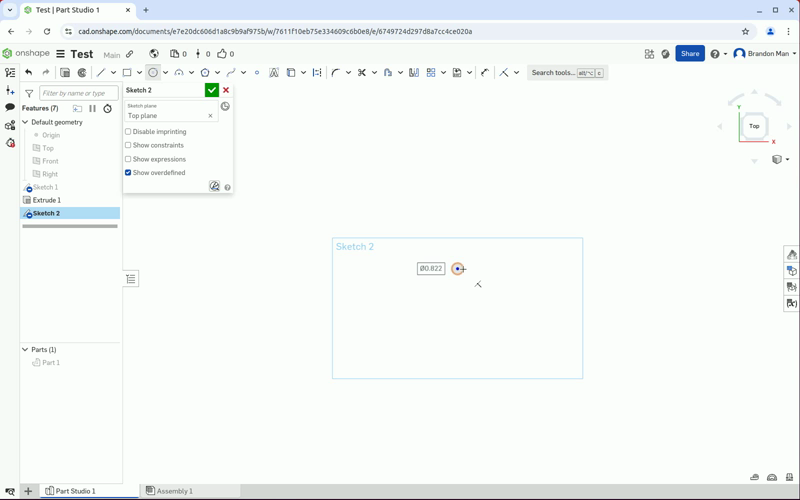
scroll(-6)
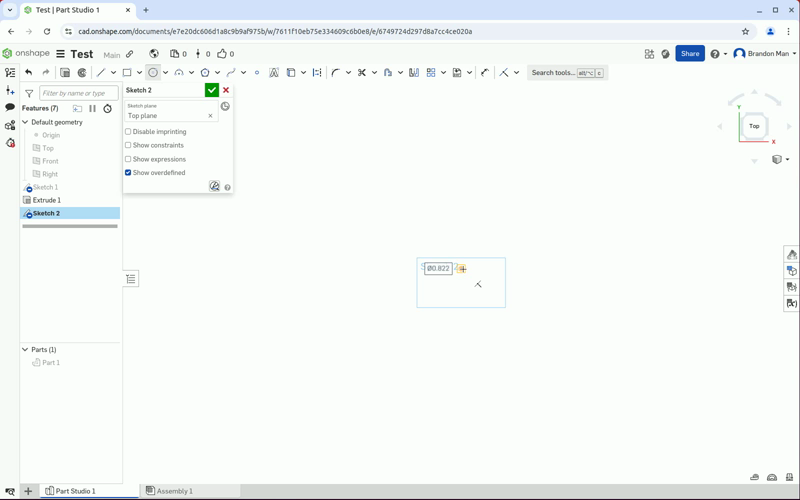
key(esc)
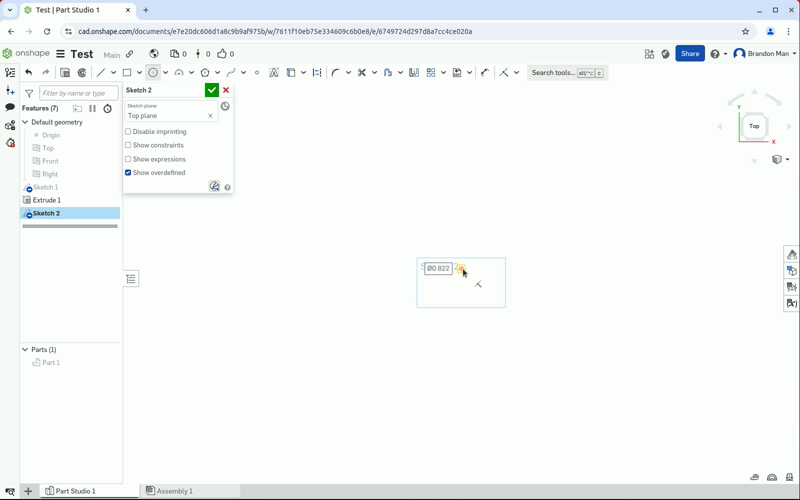
mouse_move(462, 268)
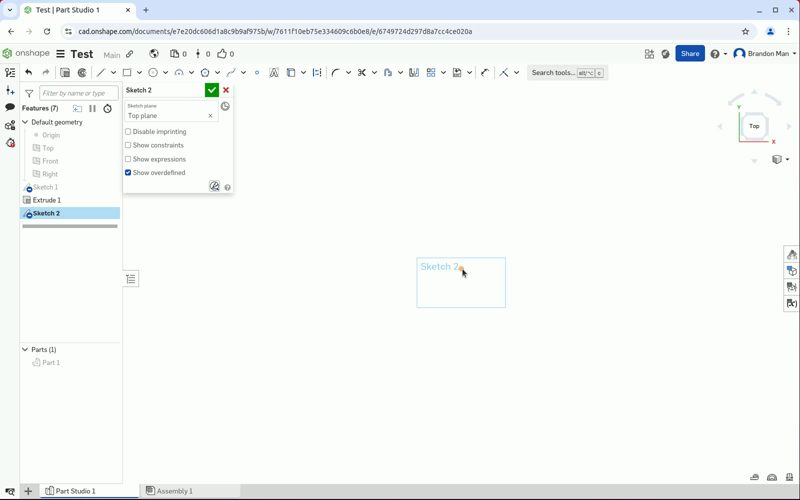
scroll(6)
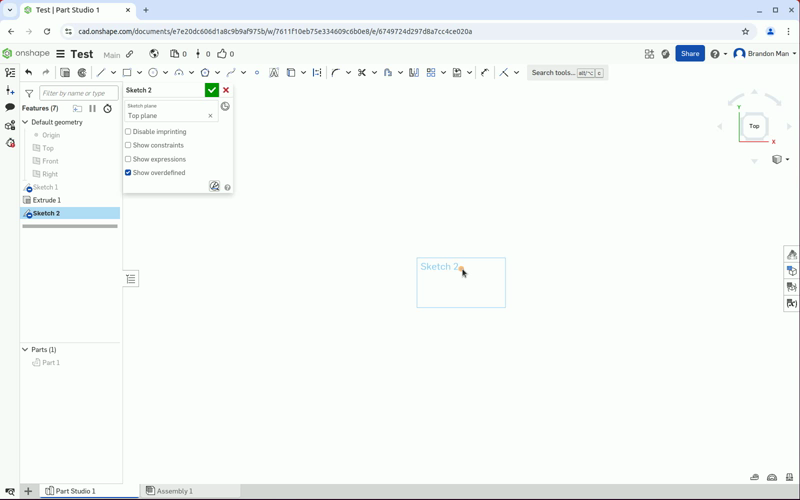
scroll(6)
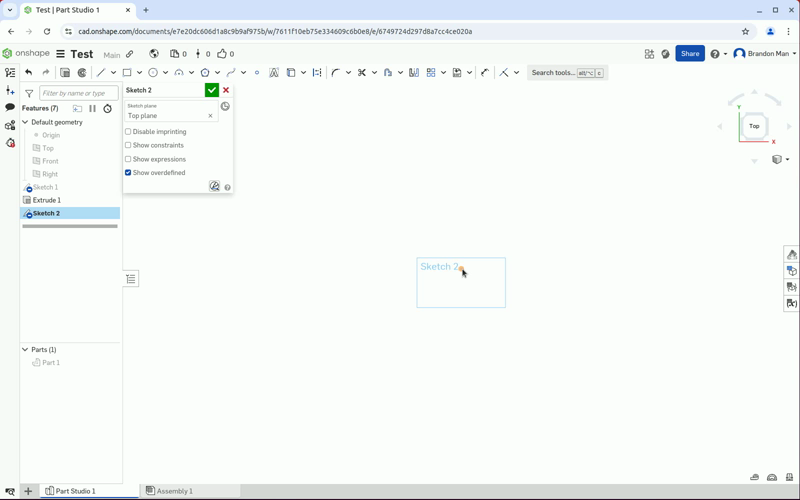
scroll(6)
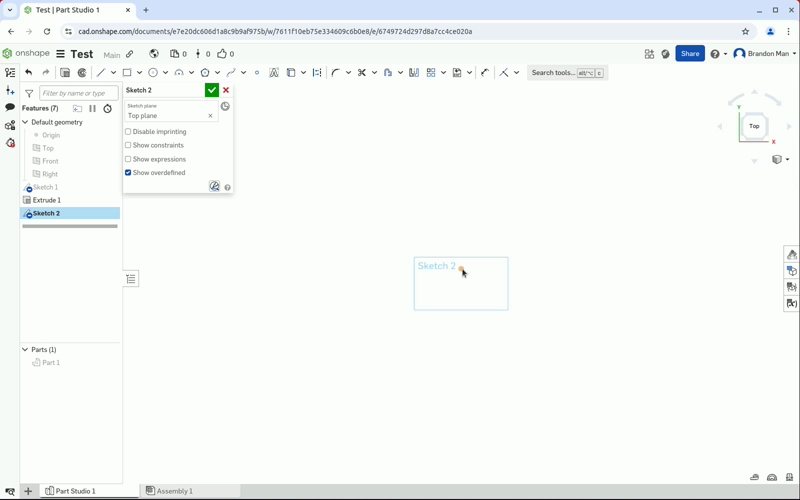
scroll(6)
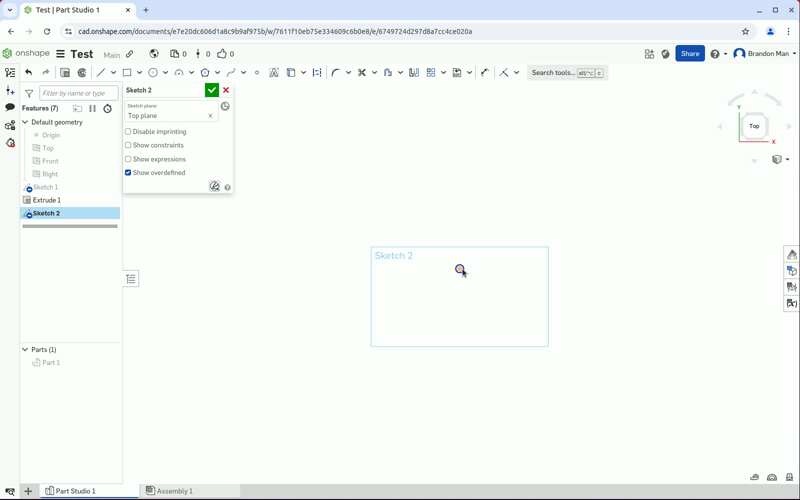
scroll(6)
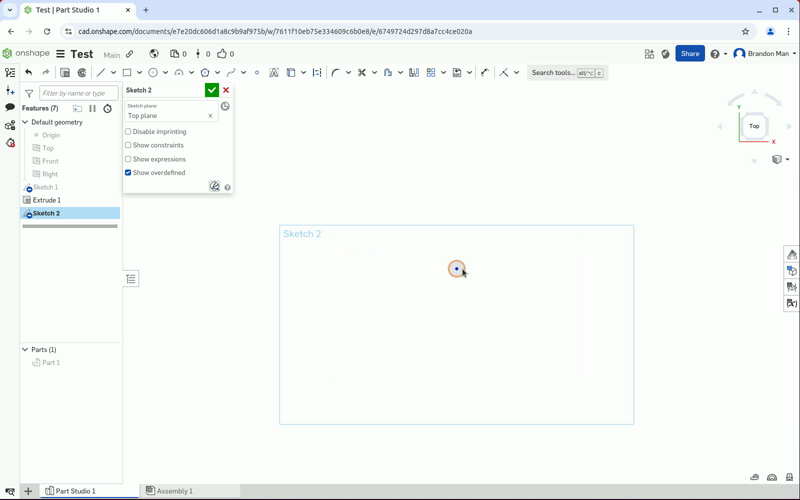
scroll(6)
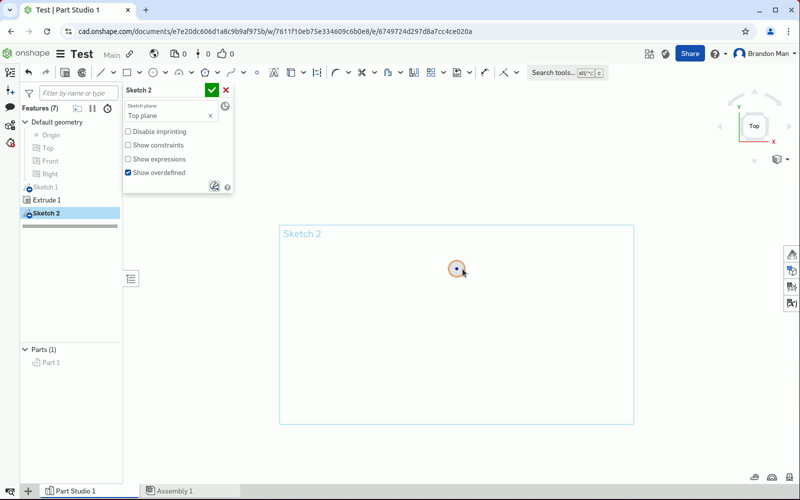
scroll(6)
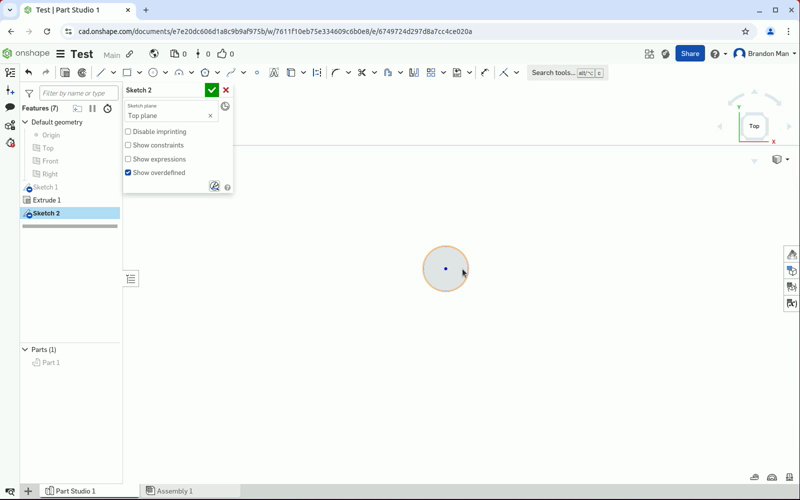
click(462, 268)
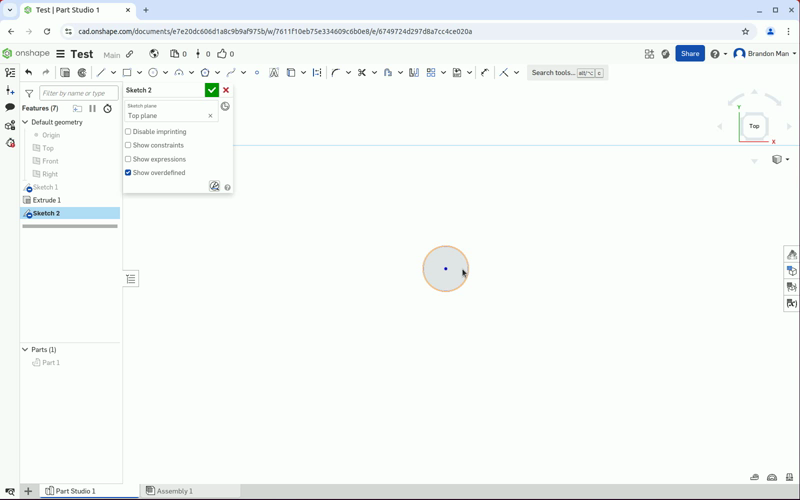
scroll(-6)
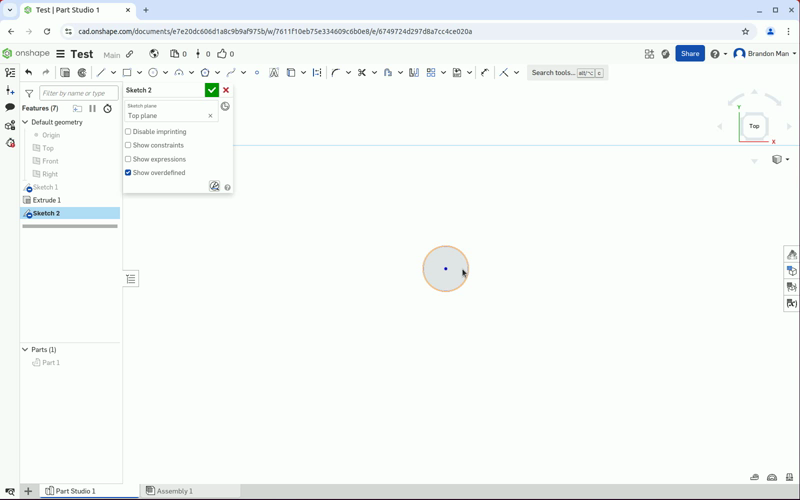
scroll(-6)
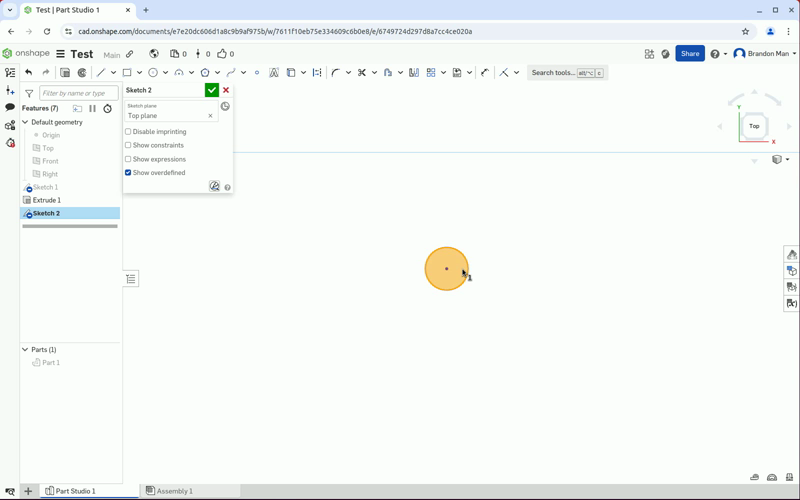
scroll(-6)
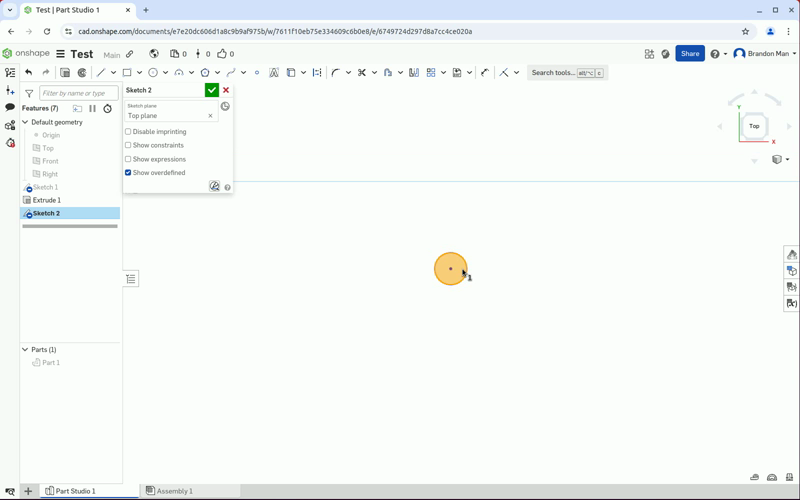
scroll(-6)
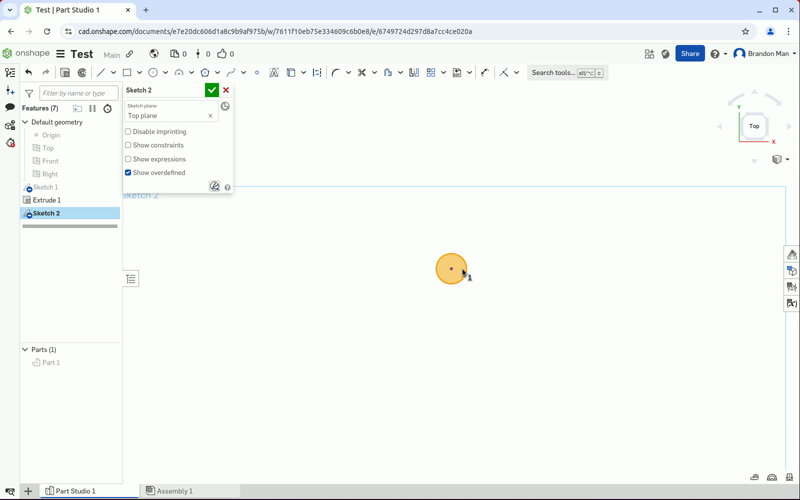
scroll(-6)
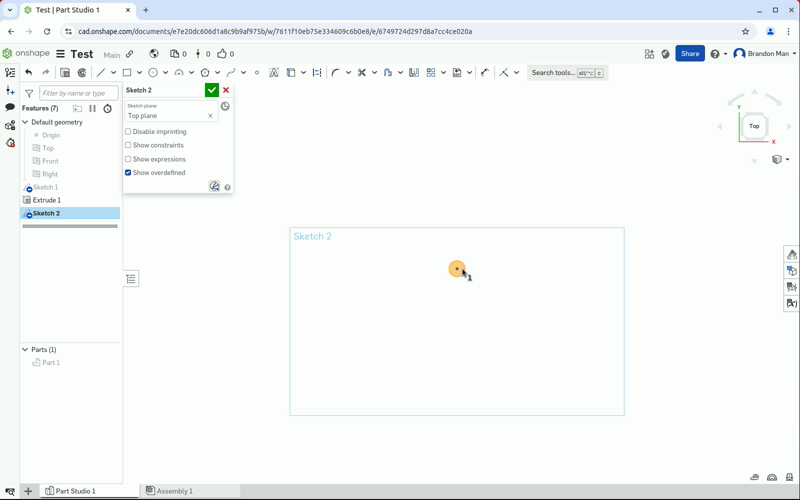
scroll(-6)
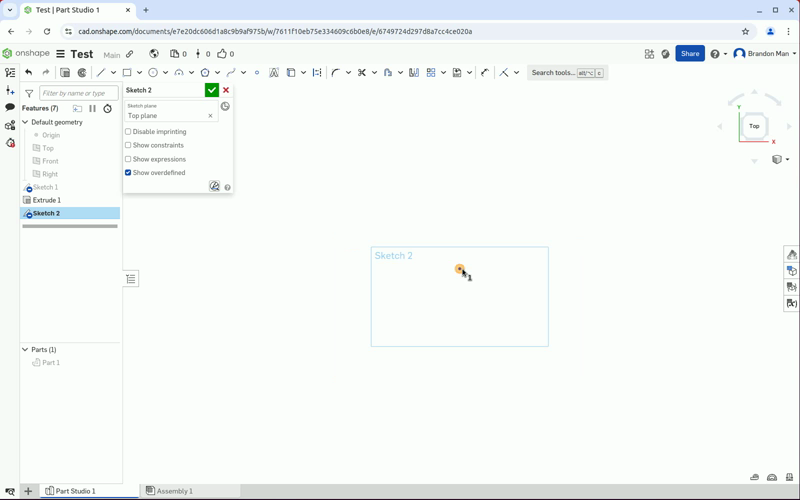
scroll(-6)
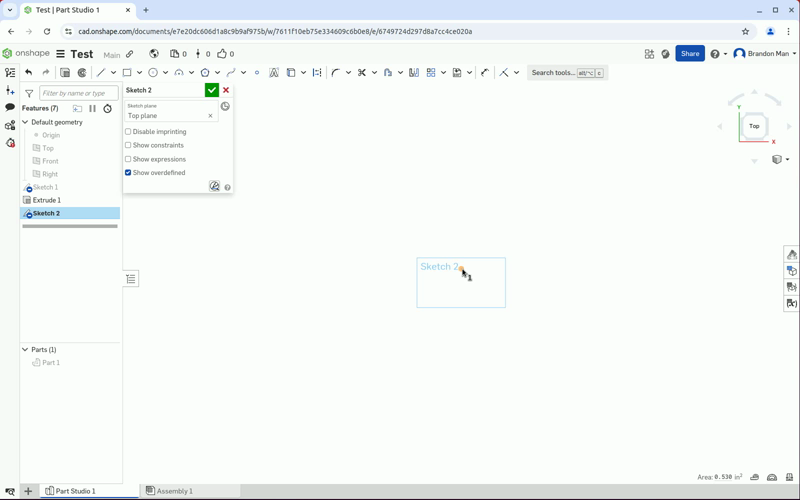
mouse_move(73, 352)
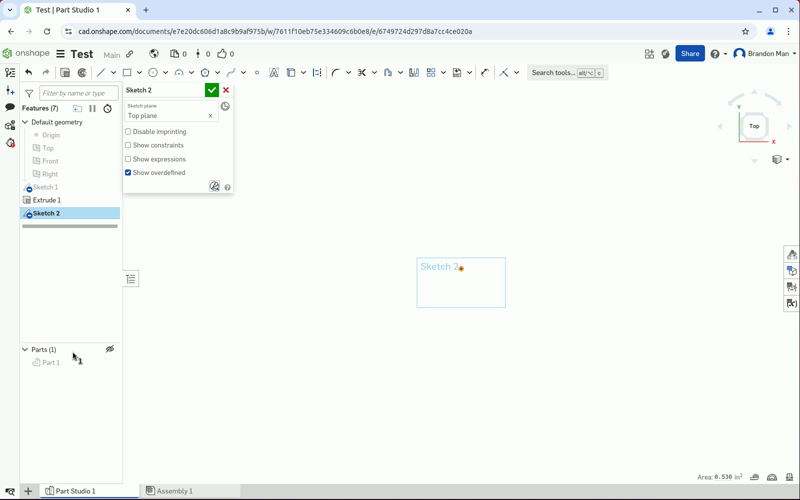
key(shift+y)
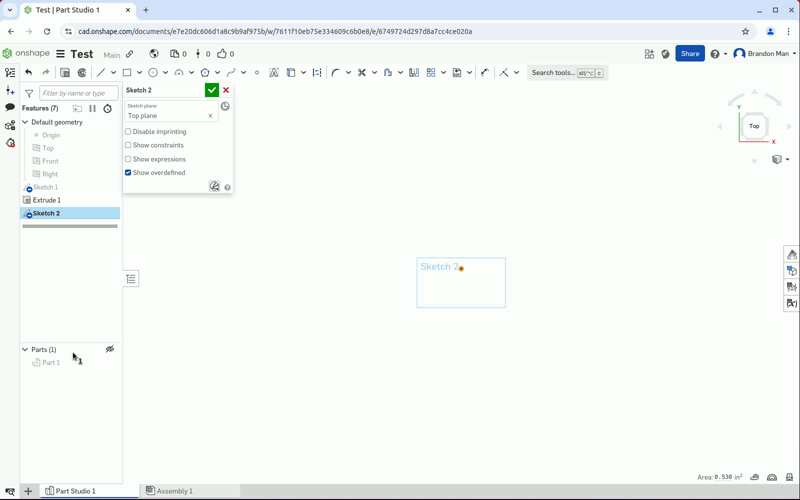
key(shift+e)
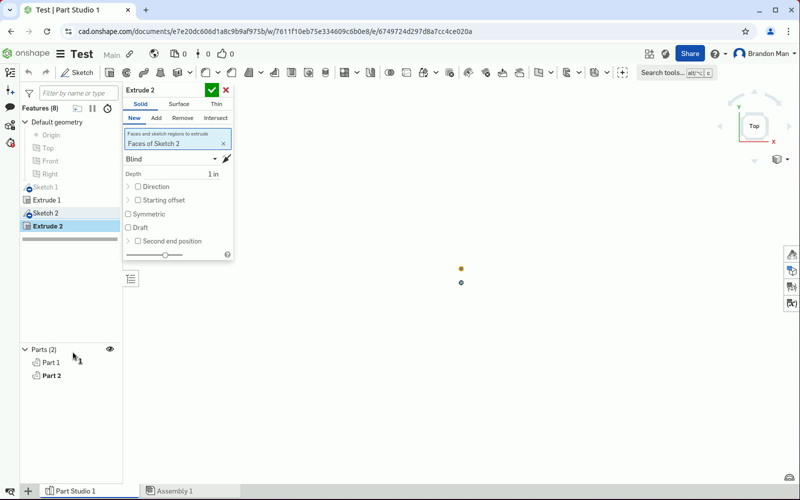
mouse_move(143, 106)
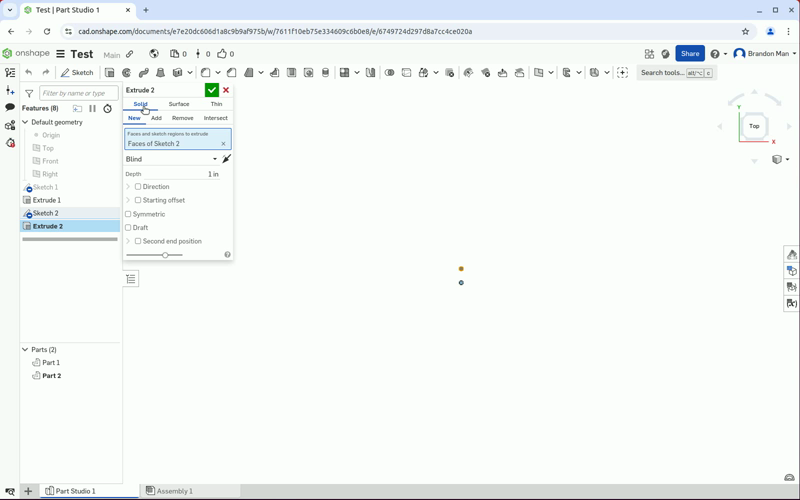
click(143, 106)
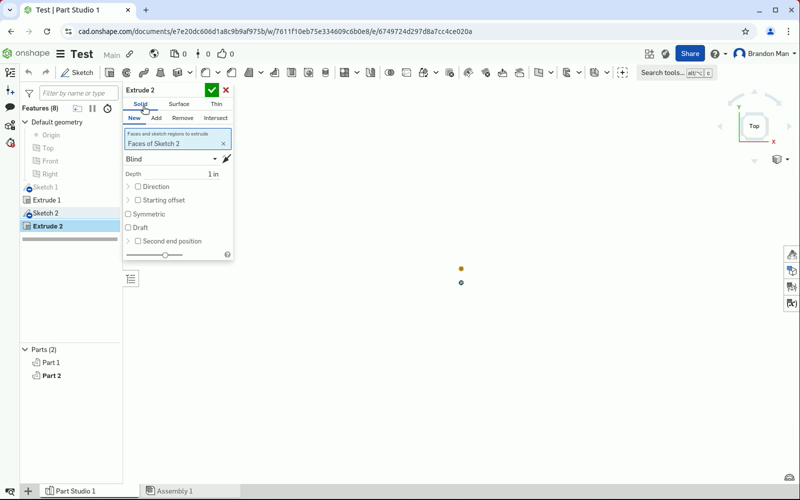
mouse_move(137, 120)
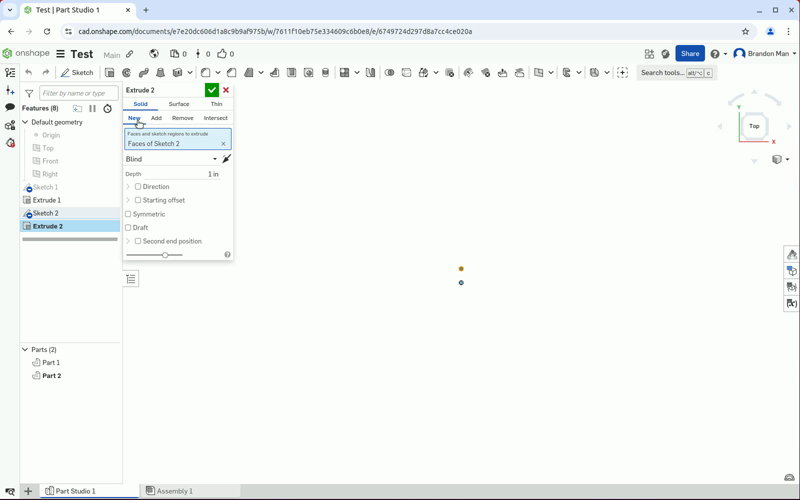
click(137, 120)
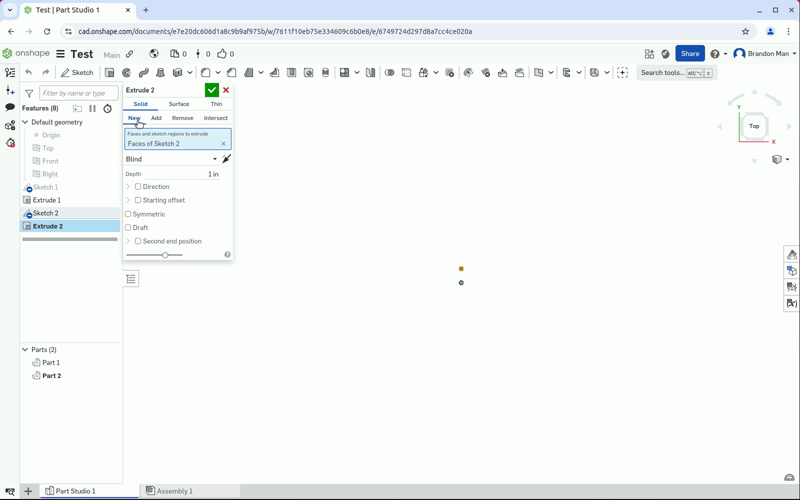
key(tab, 4)
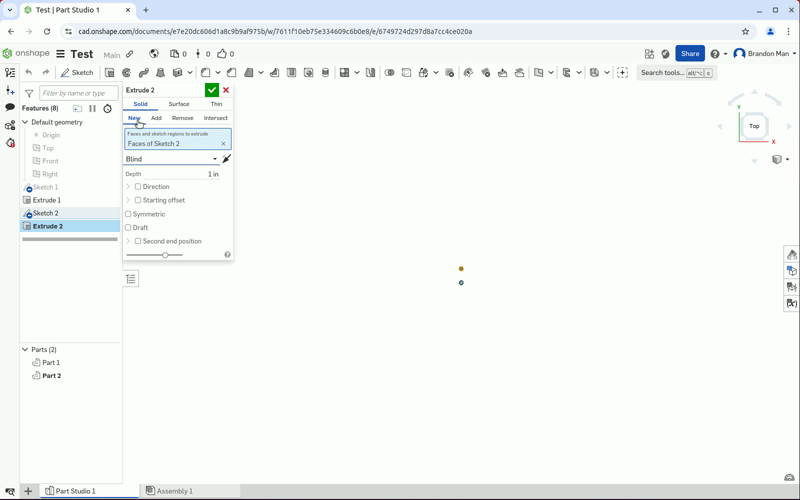
text(23.108)
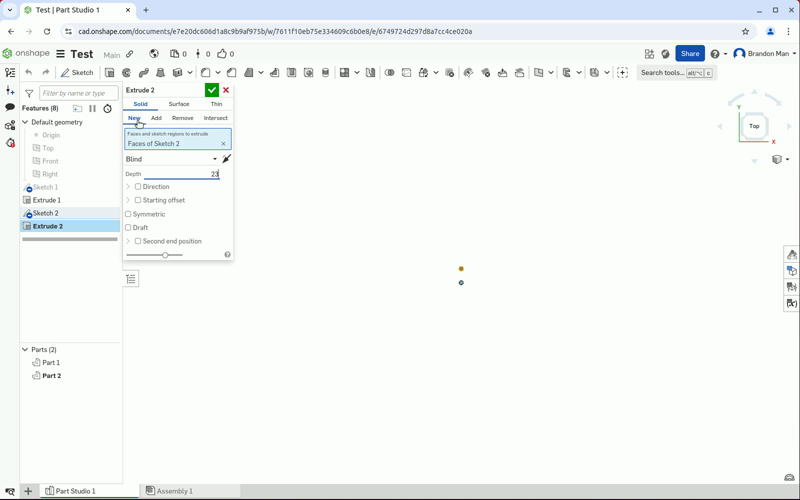
key(enter)
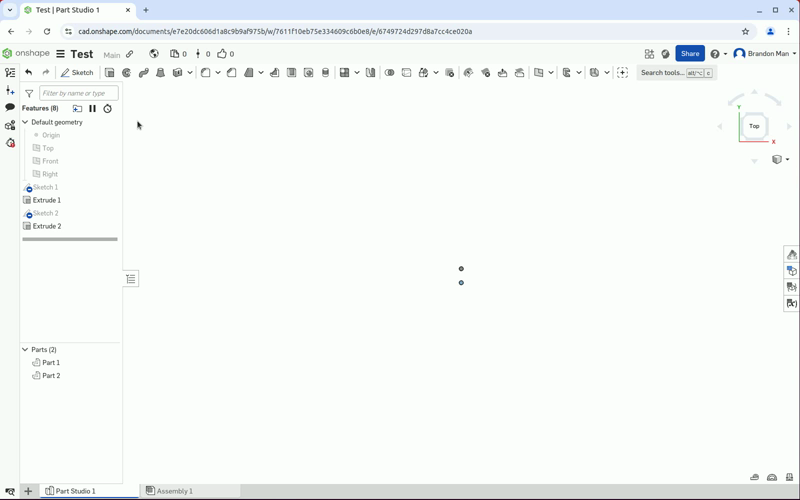
key(shift+h)
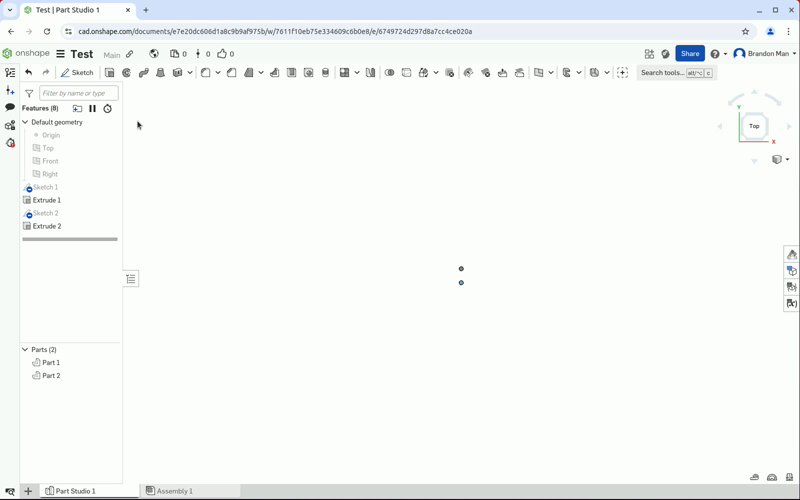
key(shift+h)
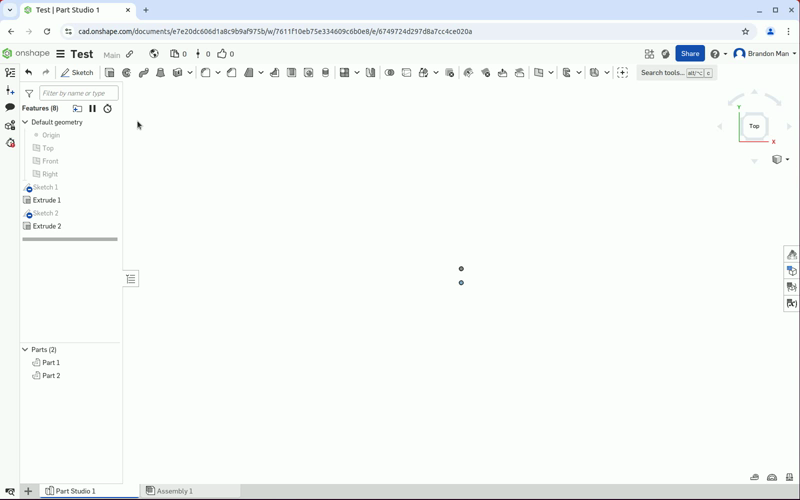
key(shift+7)
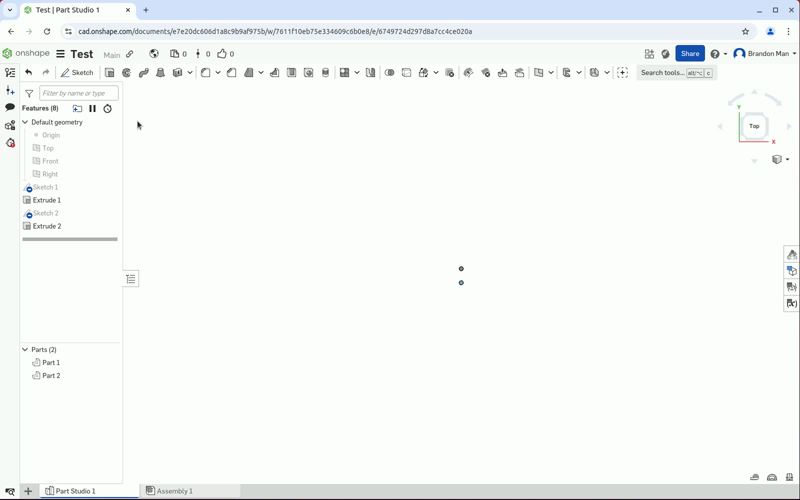
key(up, 3)
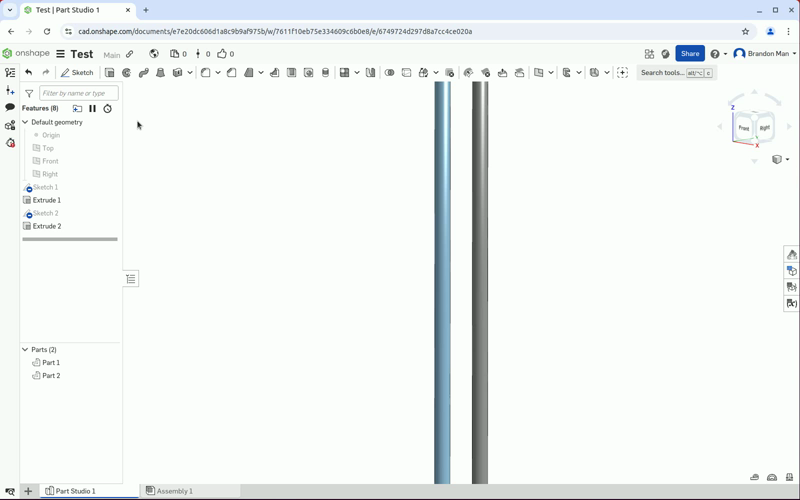
key(left, 3)
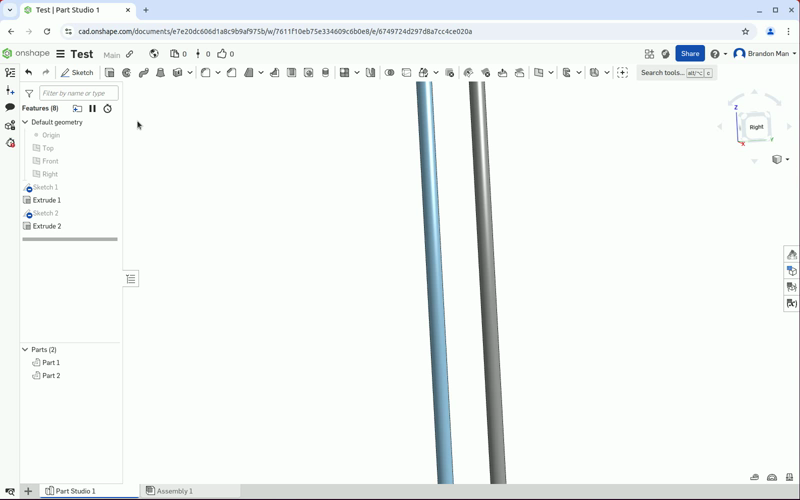
key(right, 3)
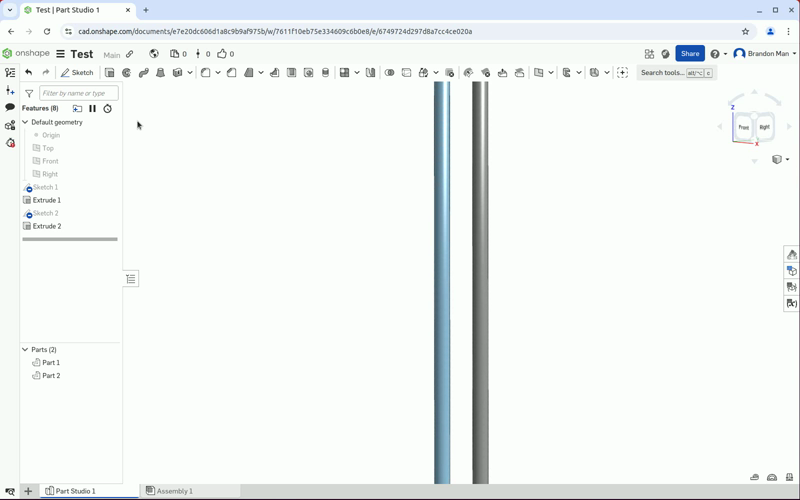
key(down, 3)
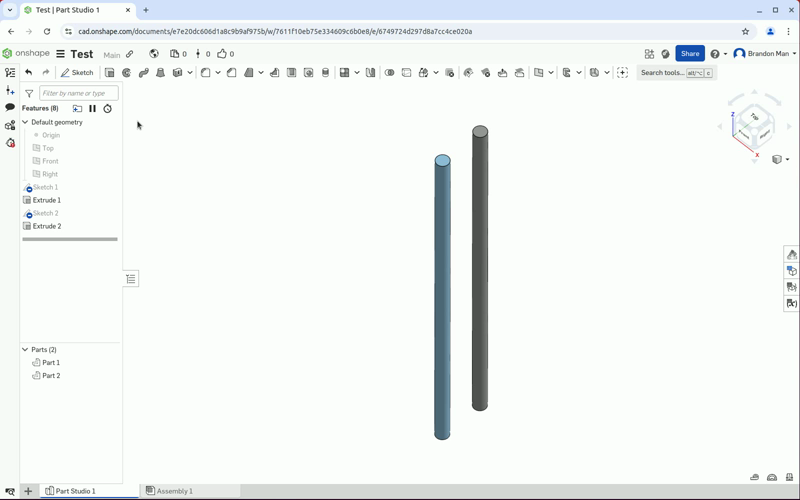
mouse_move(73, 189)
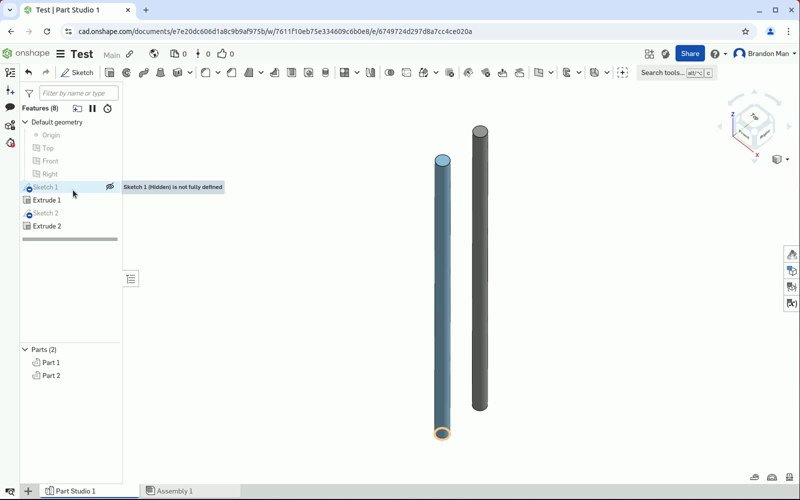
click(73, 189)